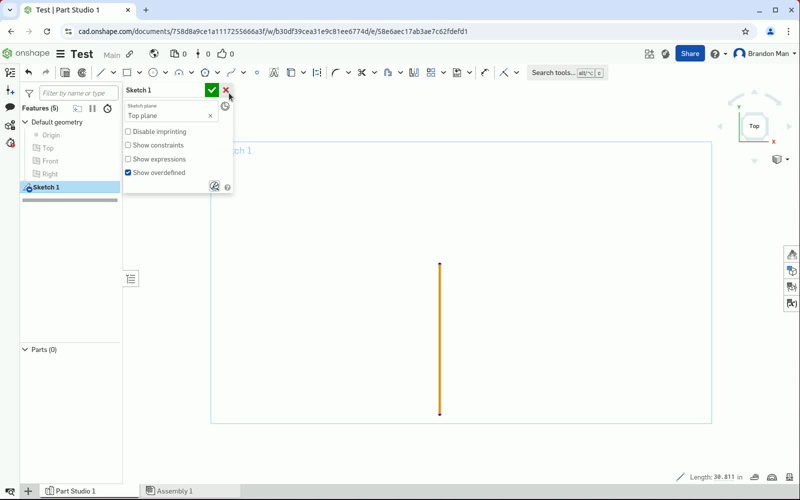
key(shift+h)
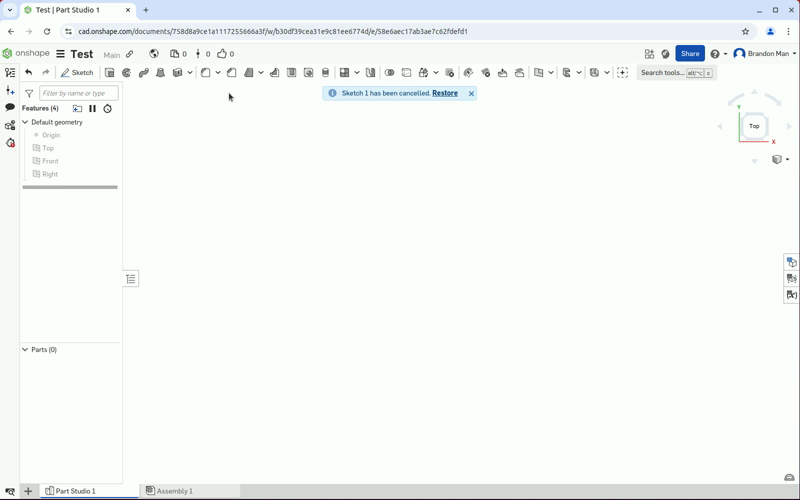
mouse_move(73, 352)
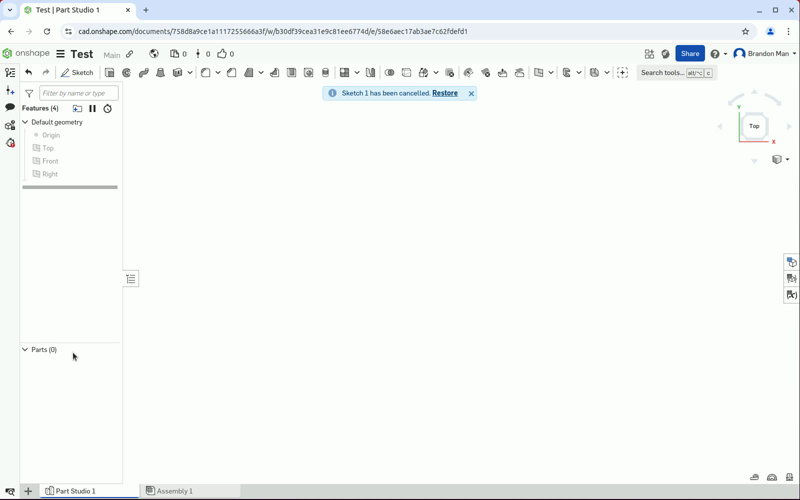
key(y)
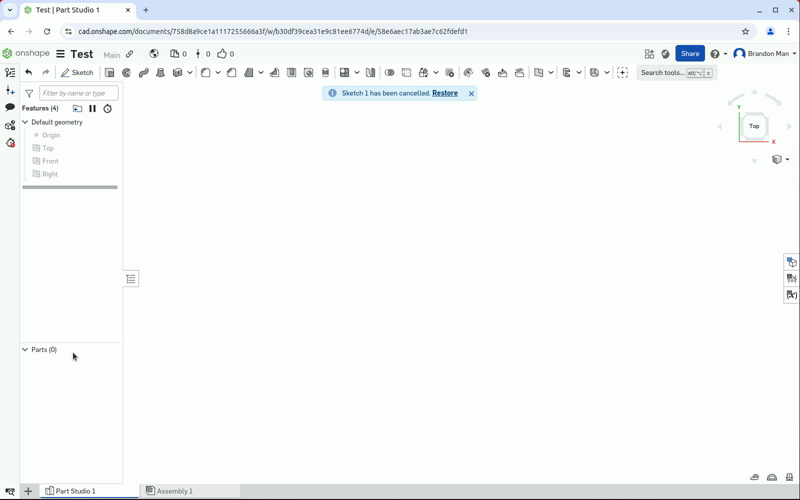
key(shift+p)
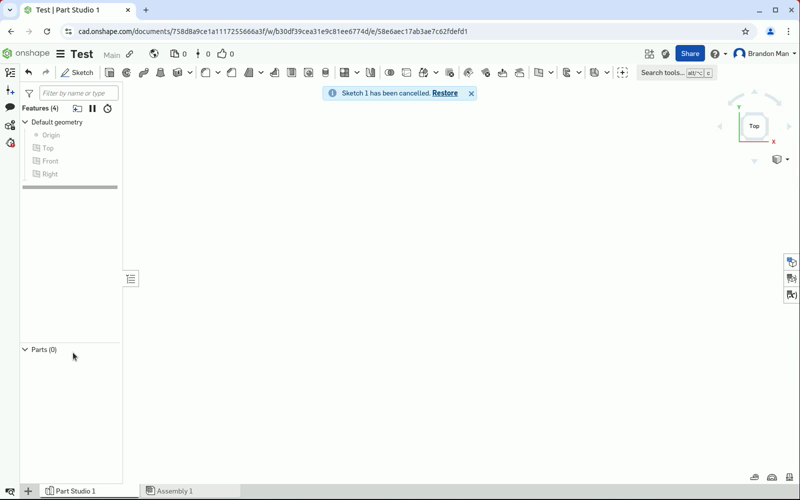
key(space)
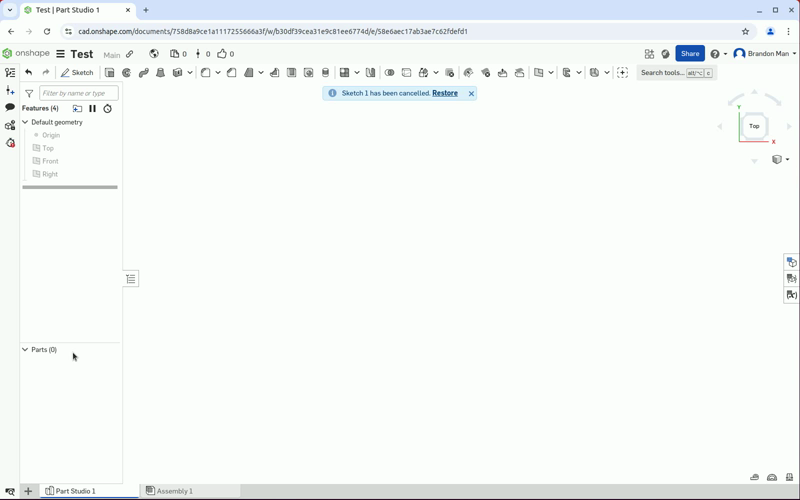
key_down(shift)
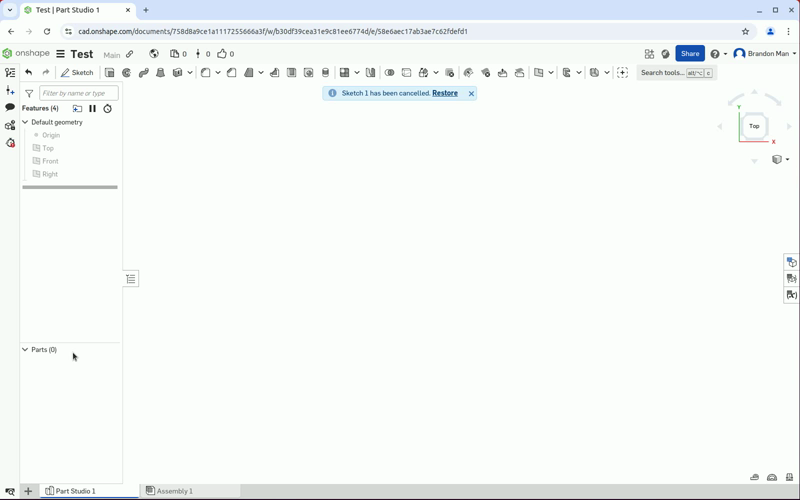
key(up)
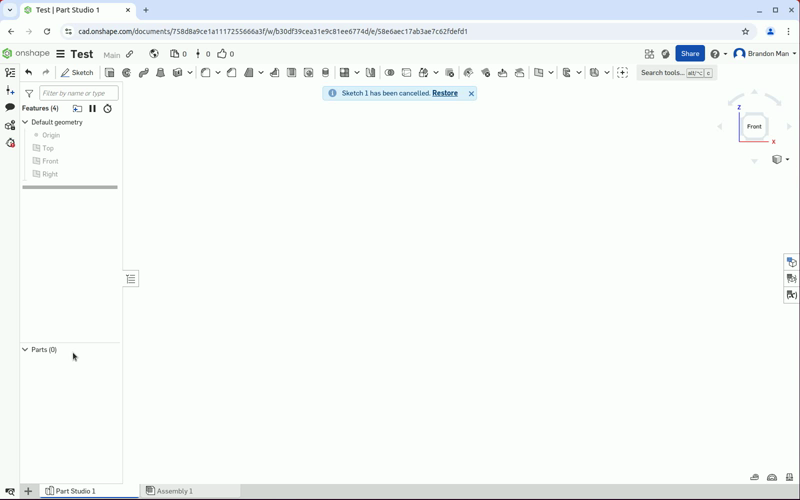
key_up(shift)
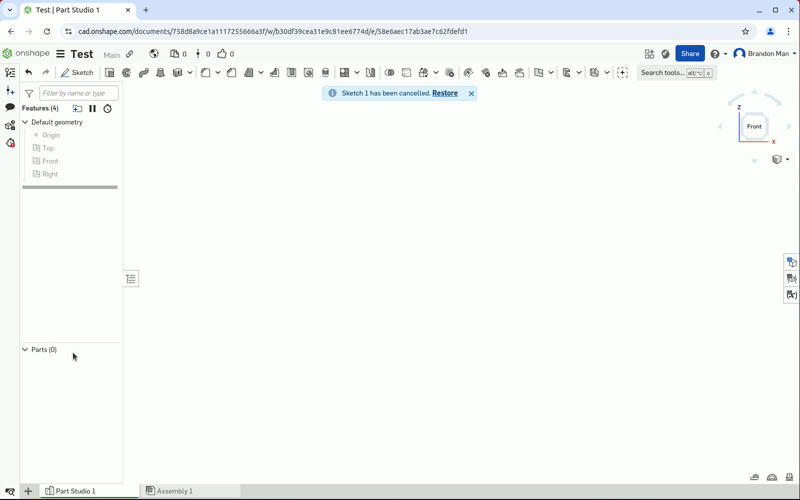
mouse_move(73, 352)
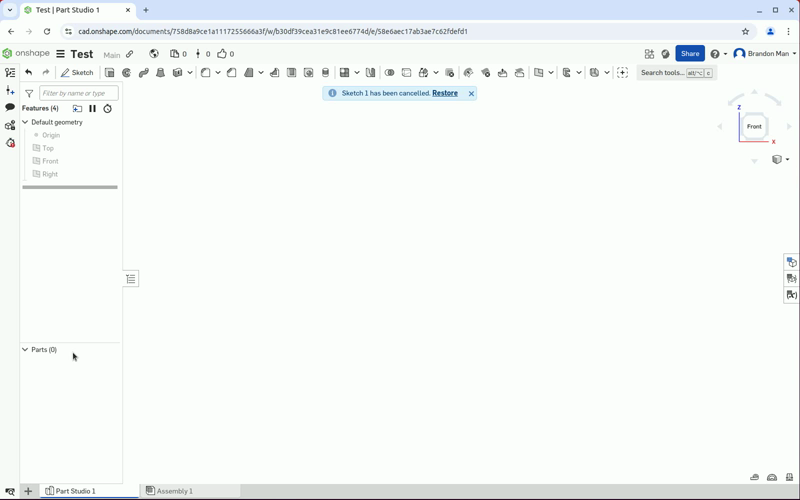
key(shift+y)
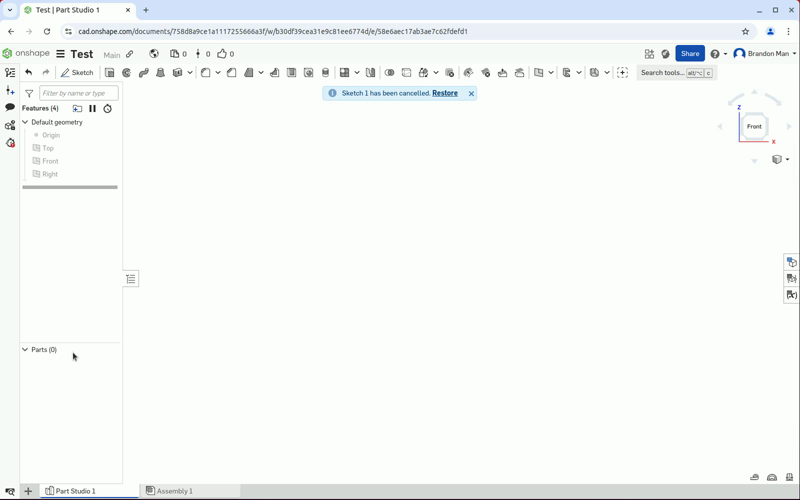
key(shift+s)
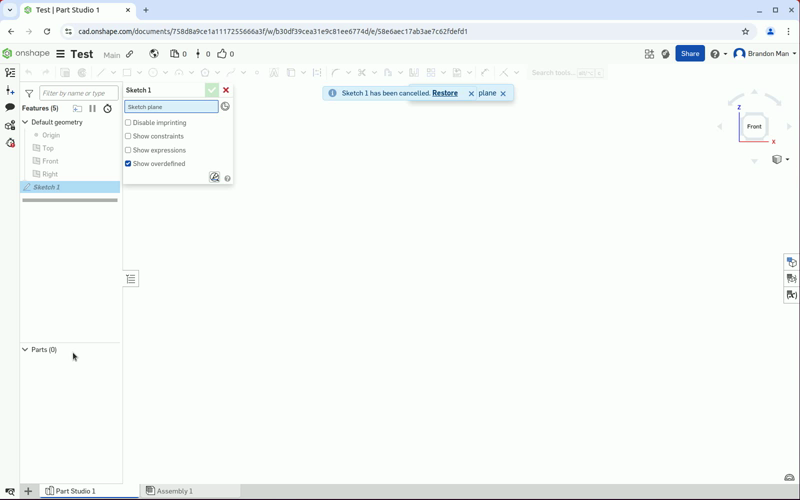
mouse_move(73, 163)
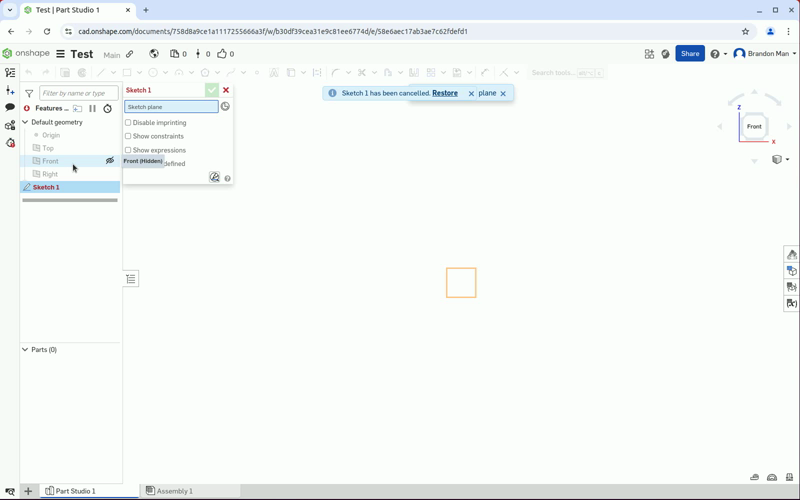
click(73, 163)
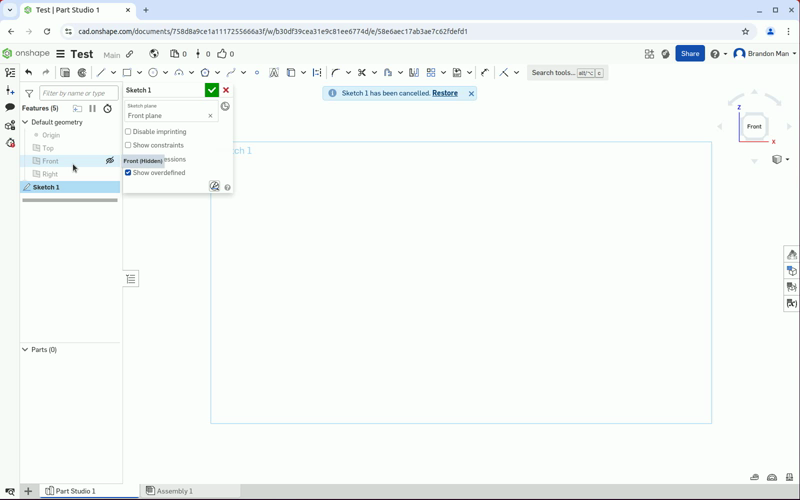
mouse_move(73, 352)
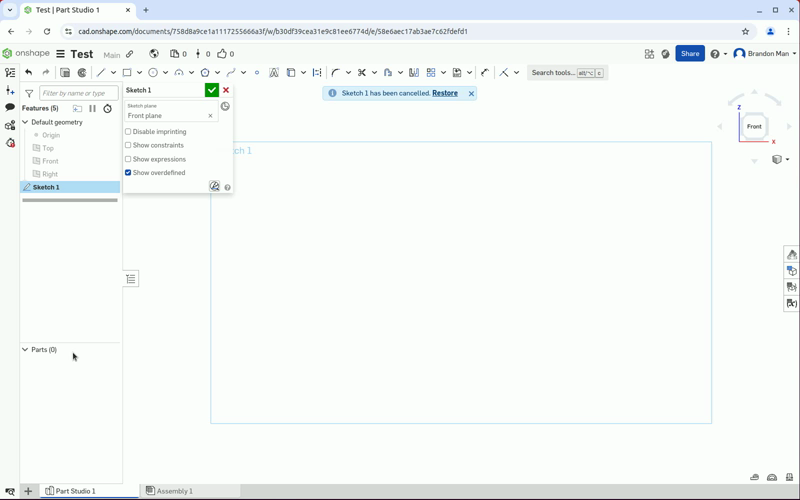
key(y)
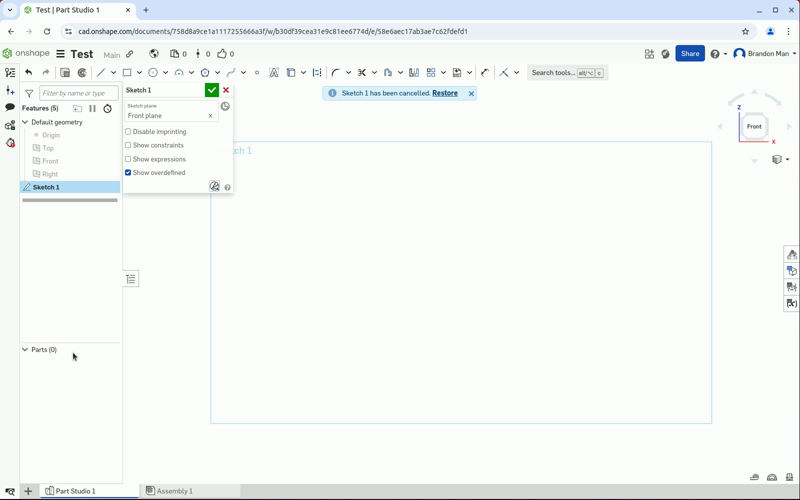
key(c)
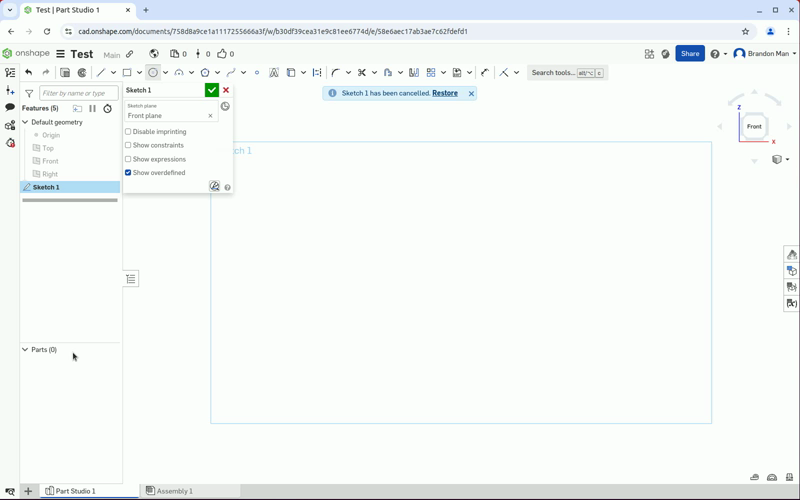
key_down(shift)
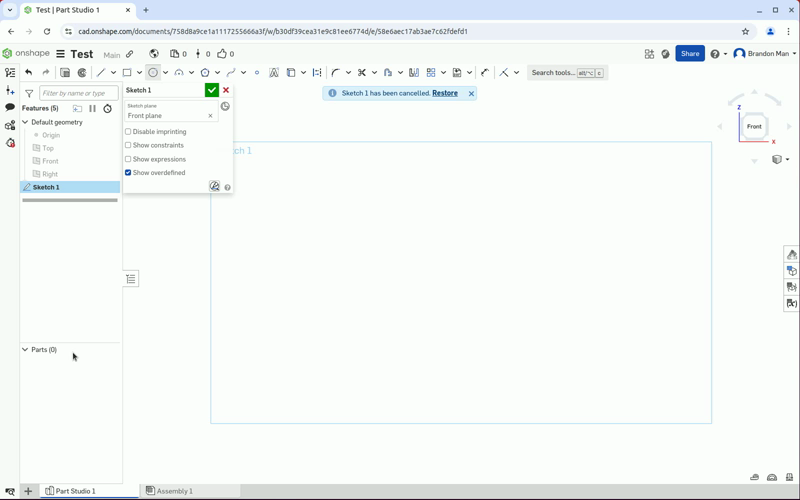
mouse_move(461, 282)
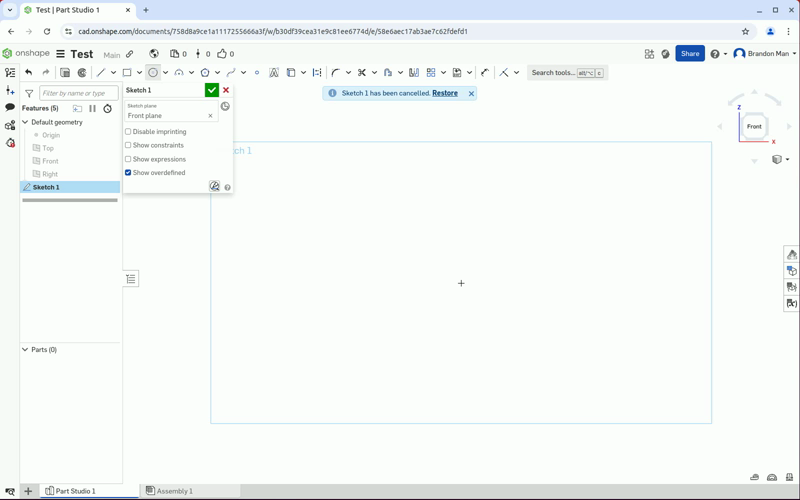
click(461, 282)
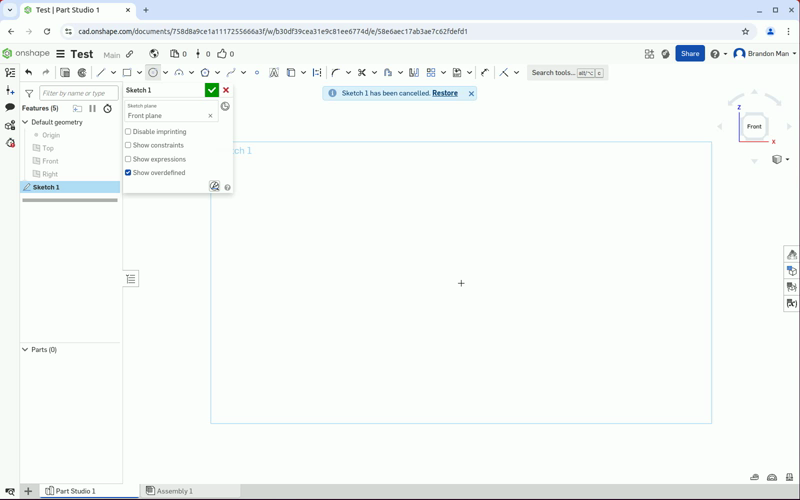
key_up(shift)
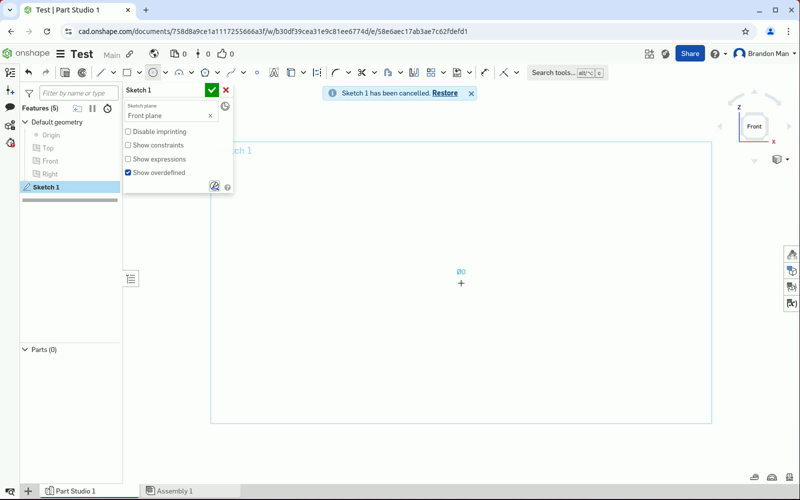
mouse_move(497, 282)
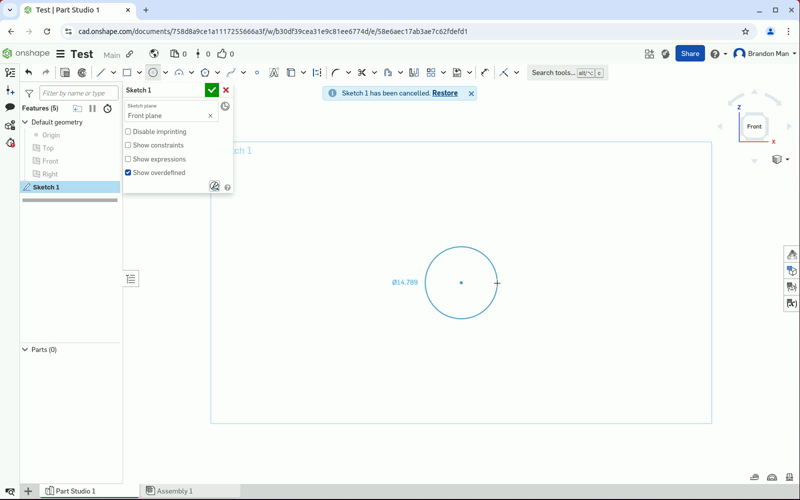
click(497, 282)
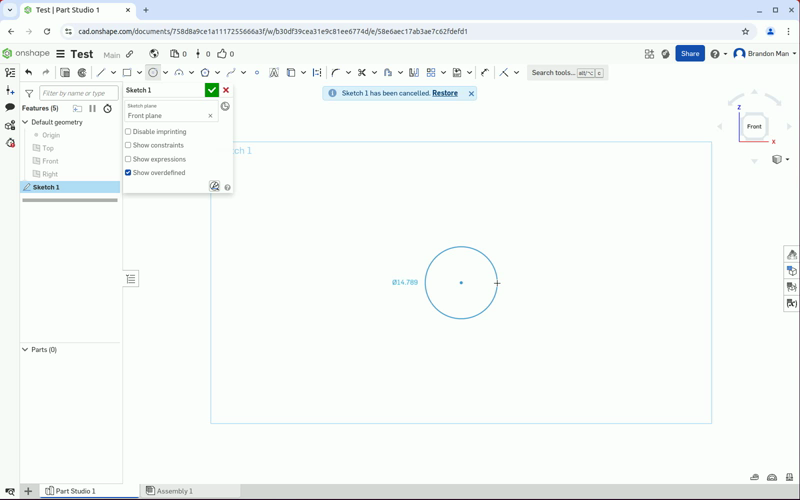
key(esc)
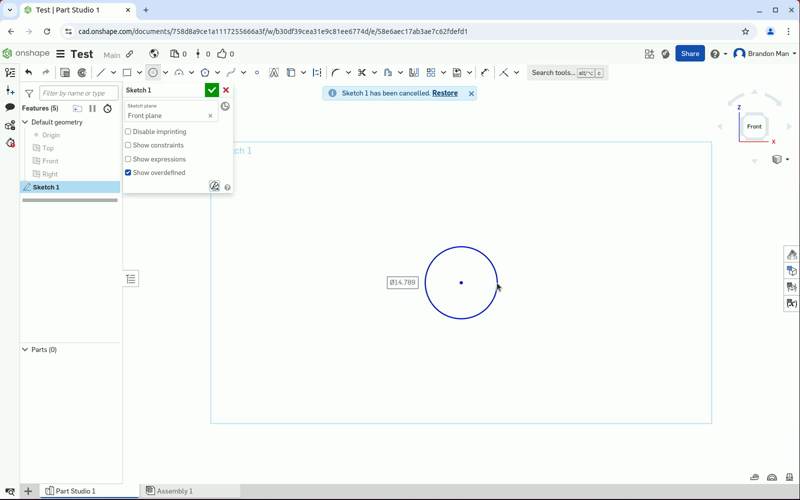
key(c)
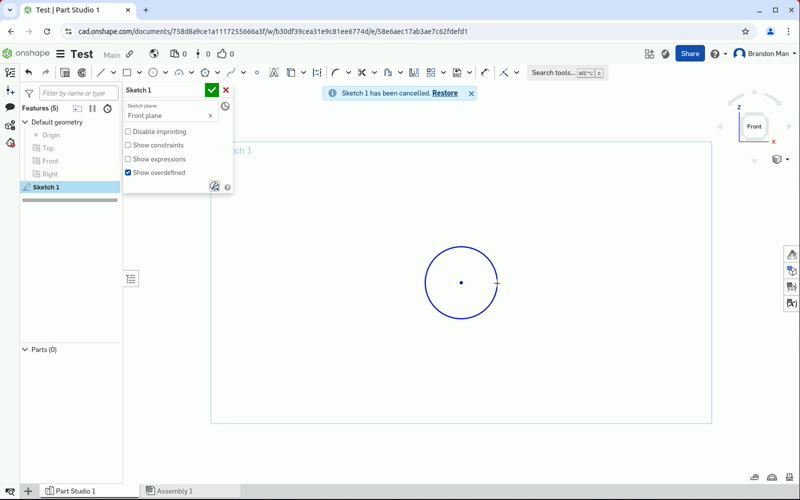
key_down(shift)
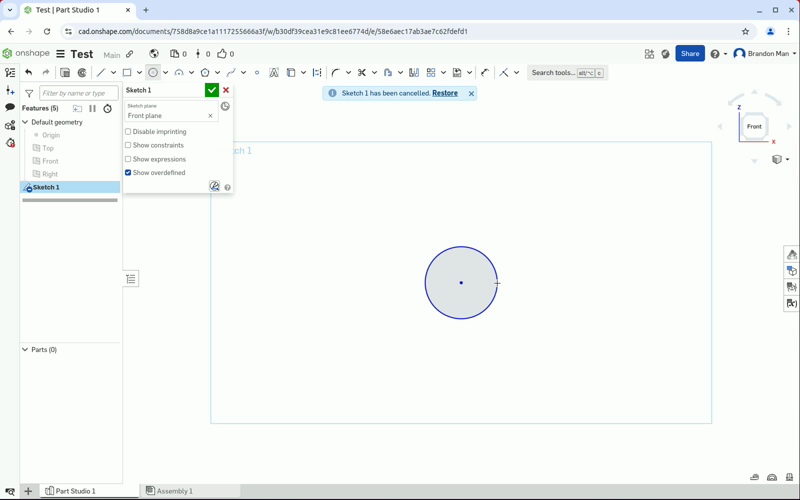
mouse_move(461, 282)
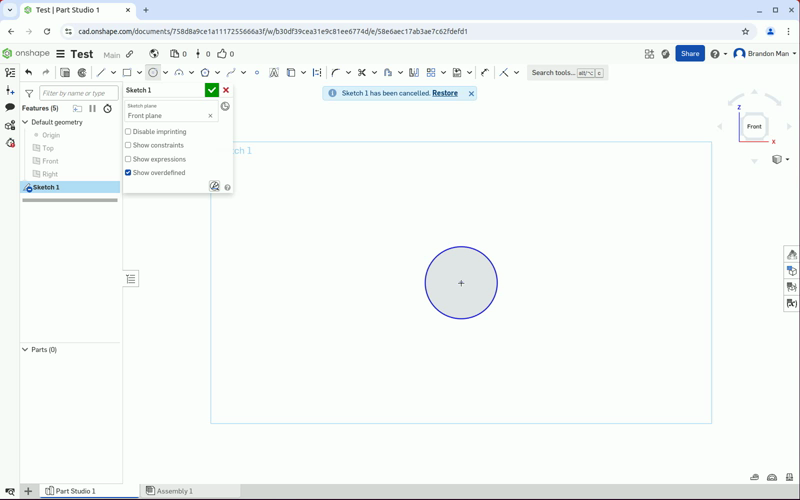
click(461, 282)
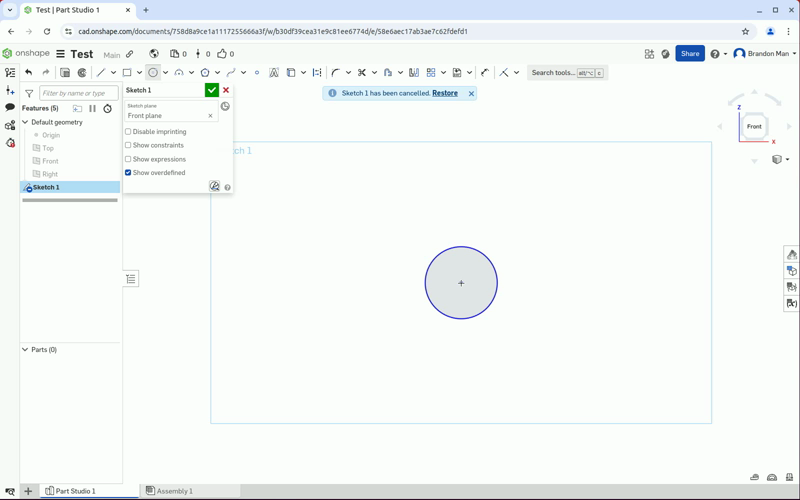
key_up(shift)
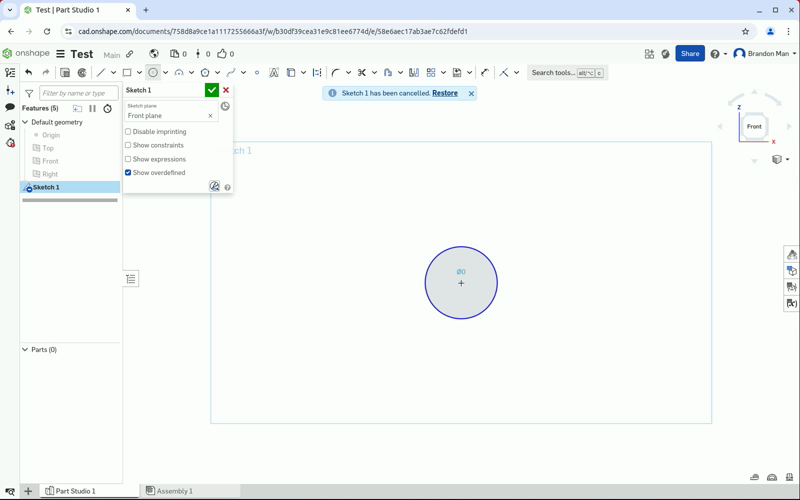
mouse_move(479, 282)
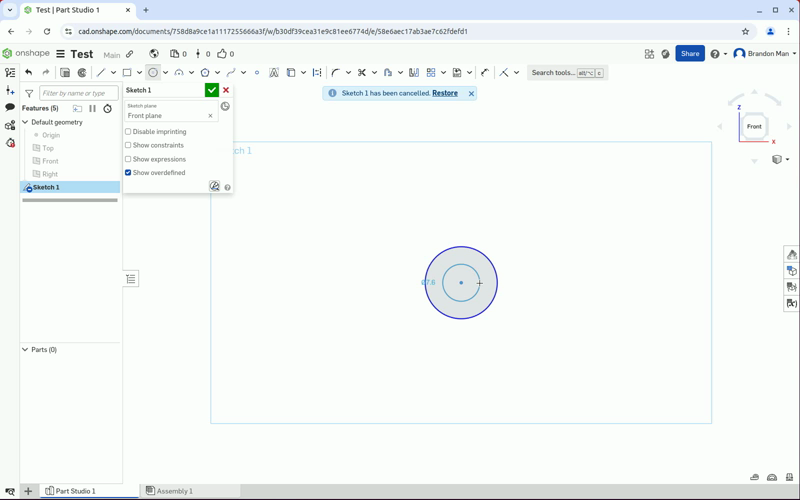
click(479, 282)
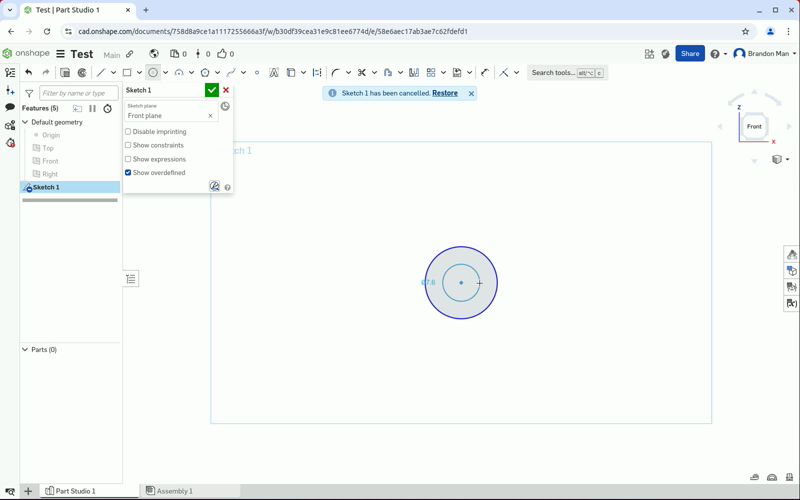
key(esc)
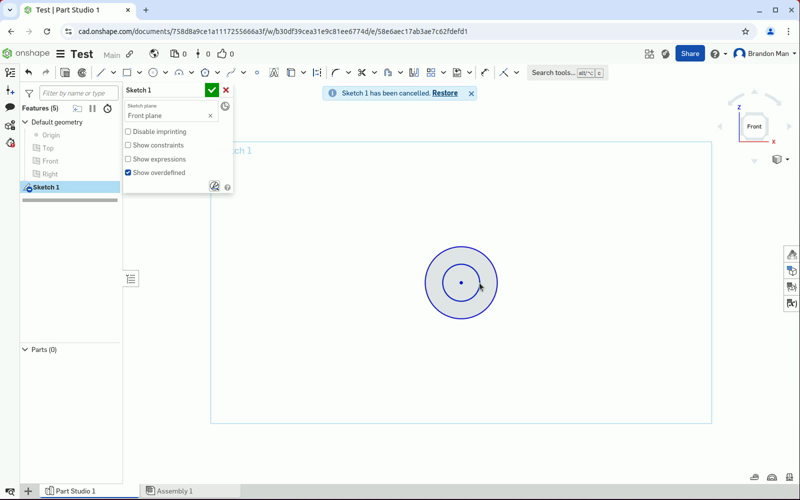
mouse_move(489, 266)
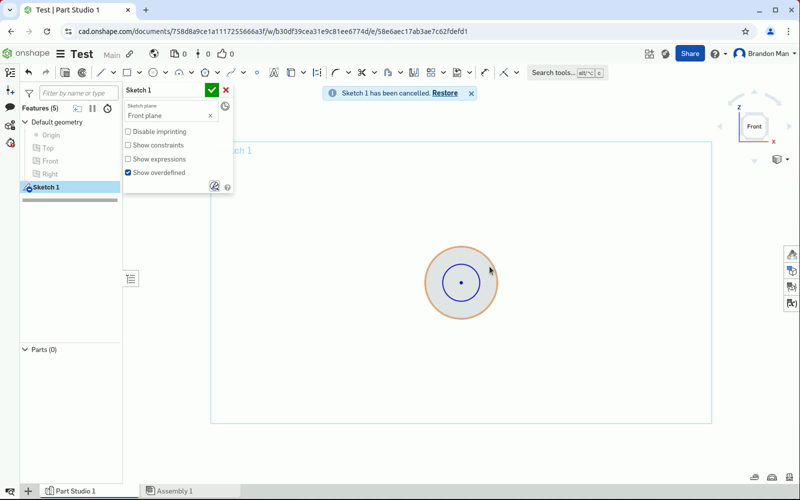
click(489, 266)
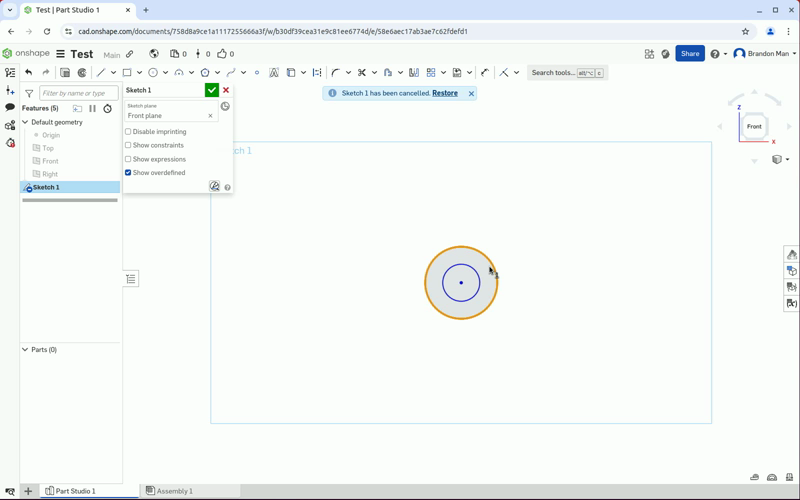
mouse_move(73, 352)
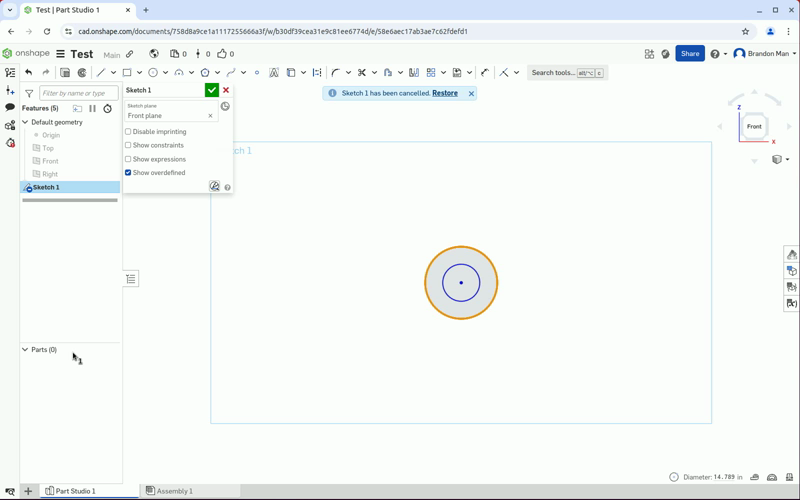
key(shift+y)
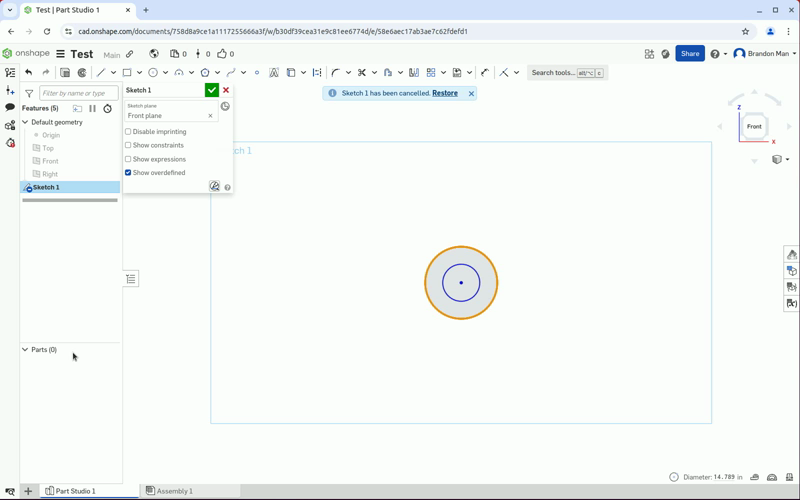
key(shift+e)
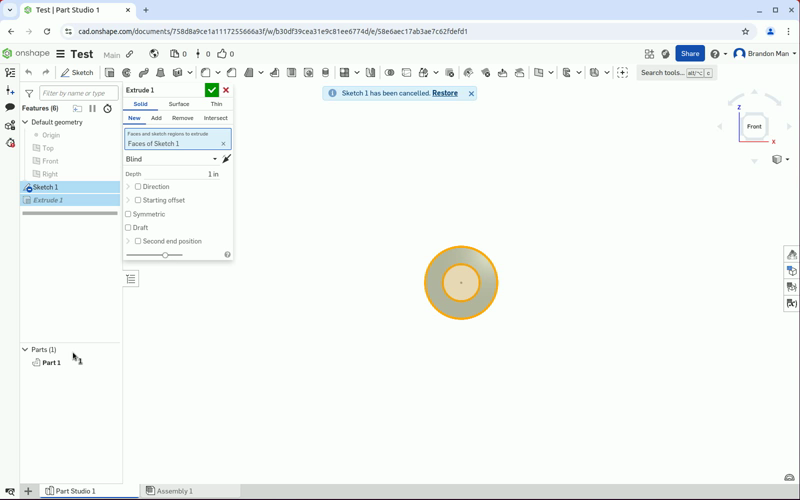
mouse_move(143, 106)
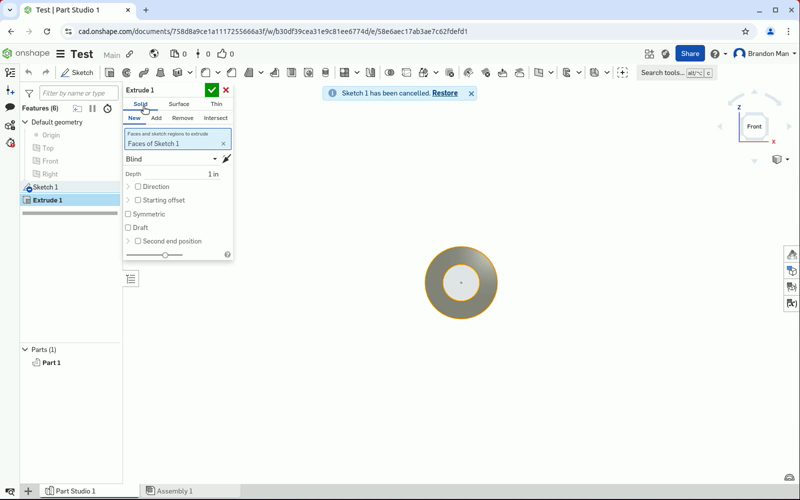
click(143, 106)
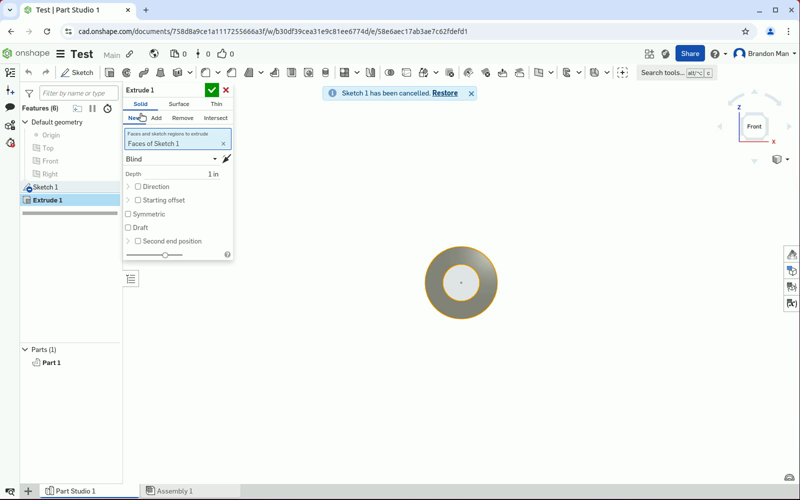
mouse_move(137, 120)
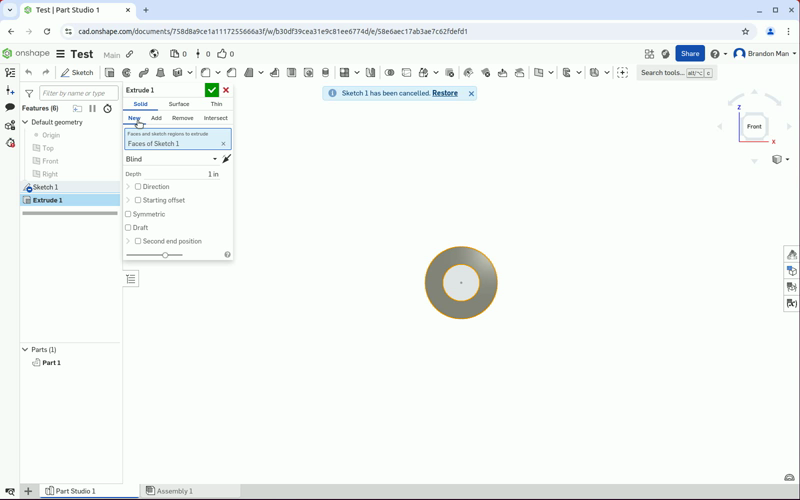
click(137, 120)
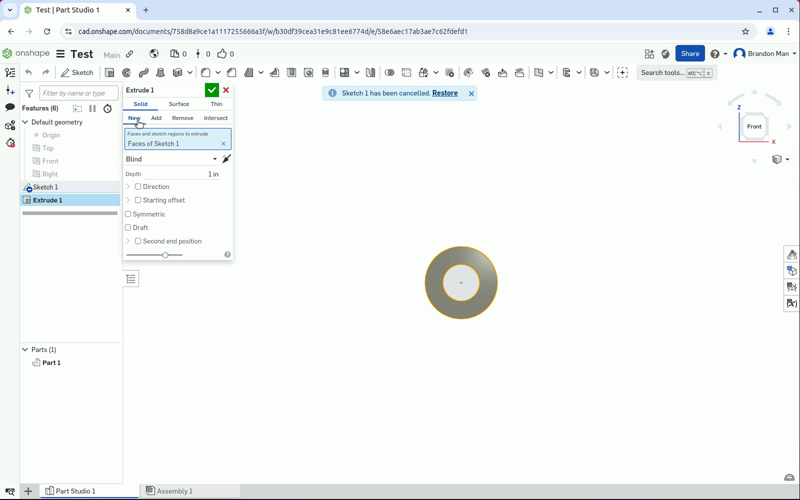
key(tab, 4)
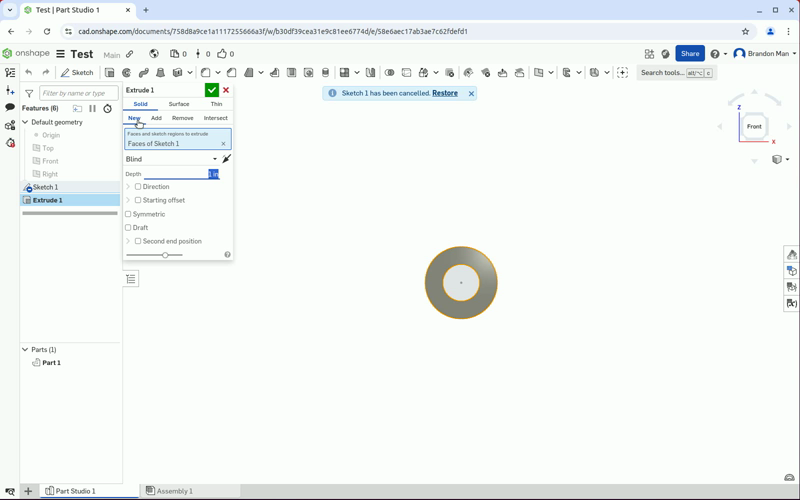
text(3.129)
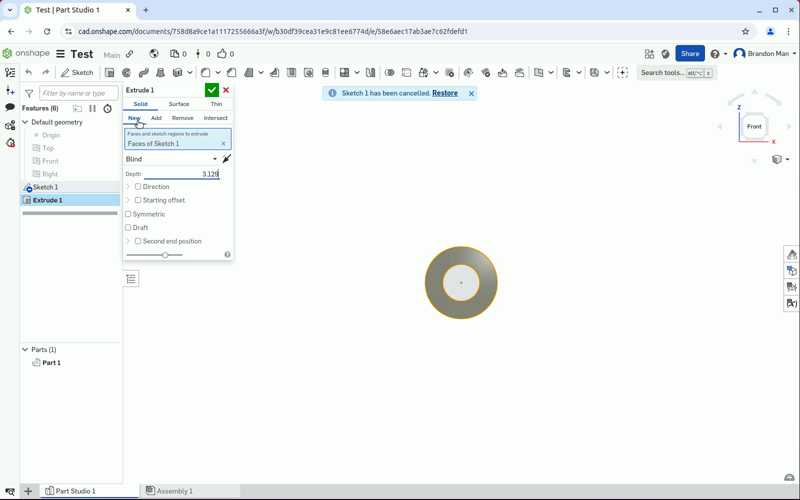
key(enter)
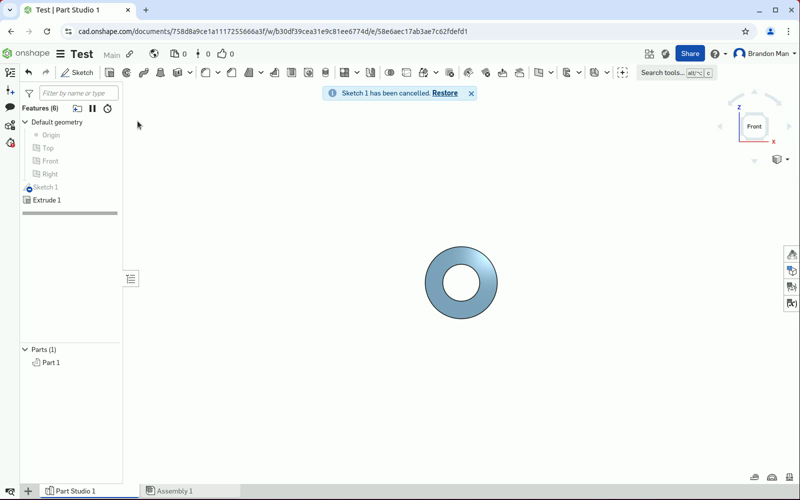
key(shift+h)
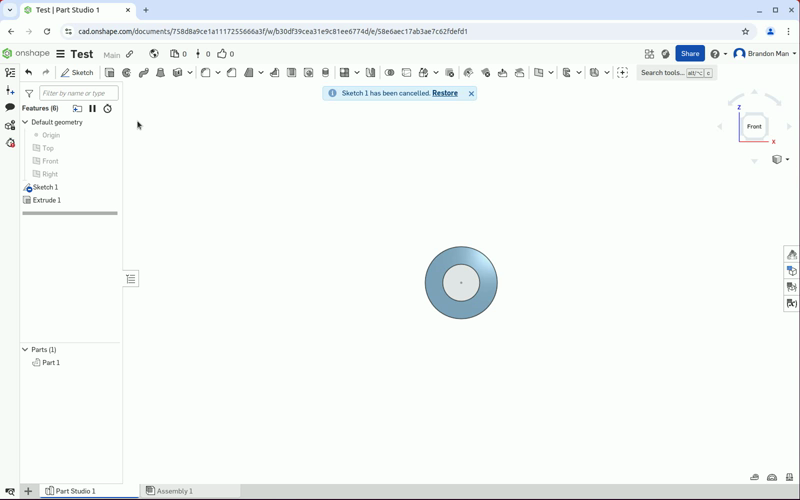
key(shift+h)
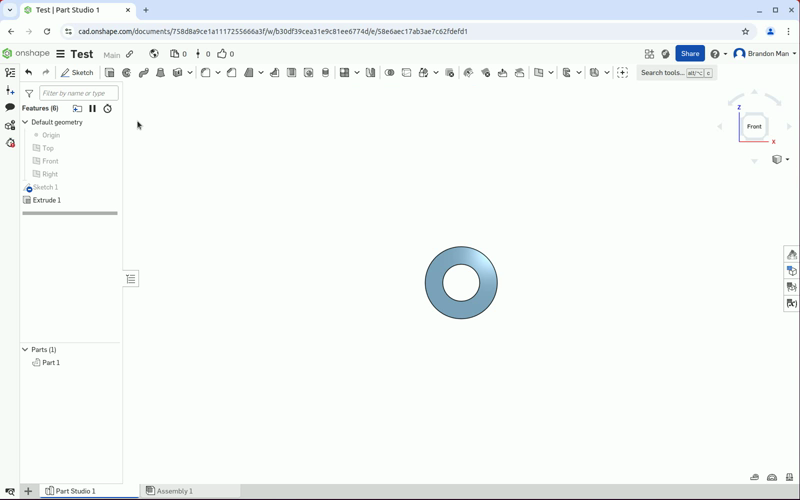
mouse_move(73, 189)
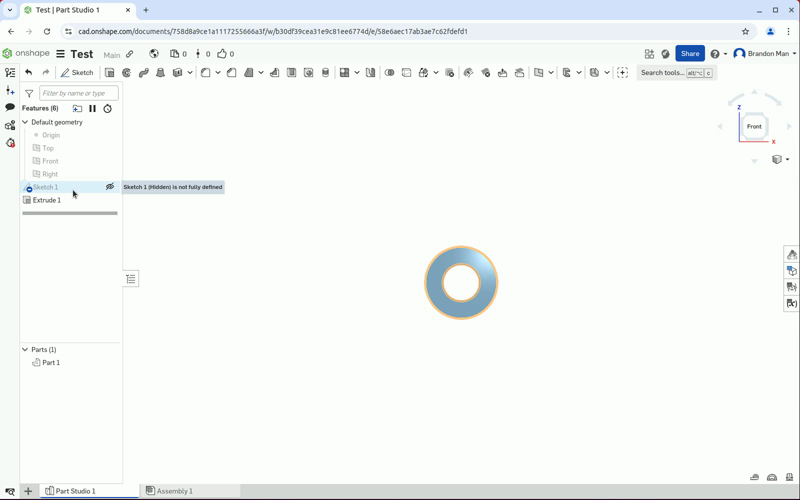
click(73, 189)
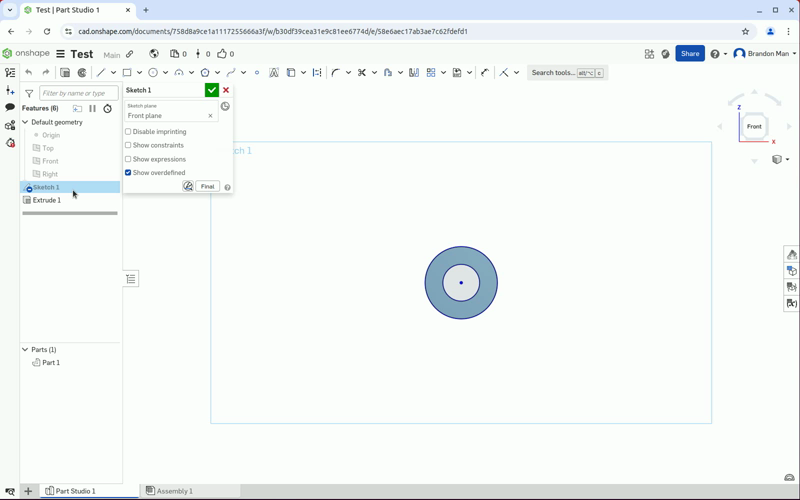
mouse_move(229, 92)
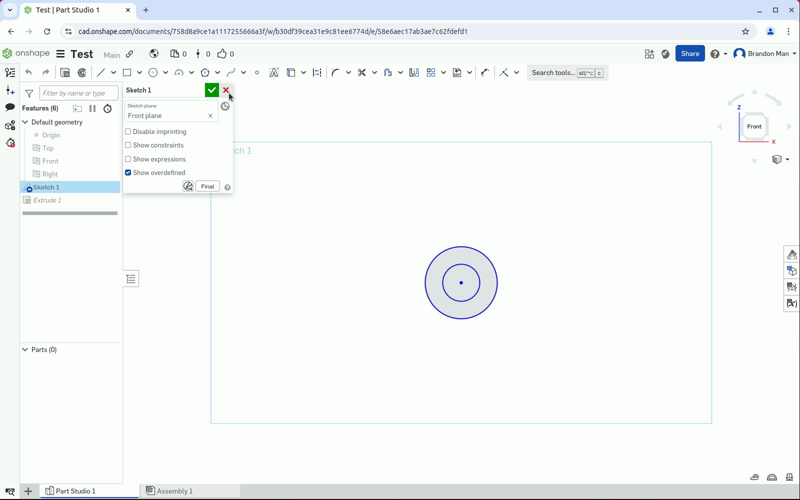
click(229, 92)
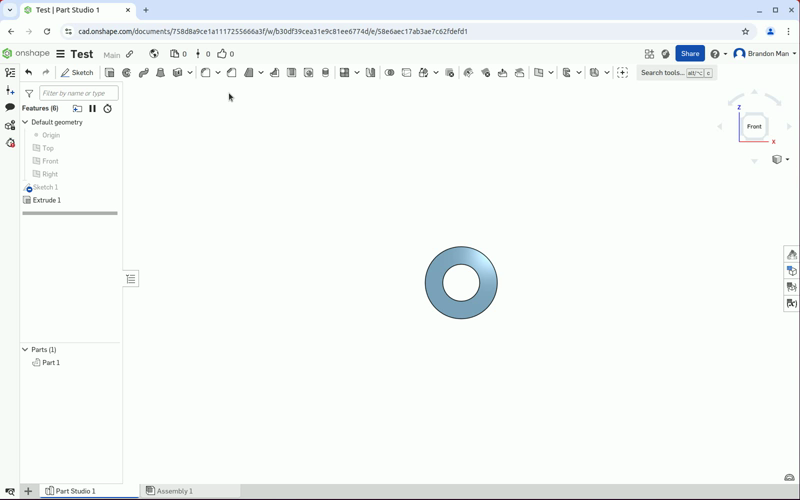
mouse_move(541, 75)
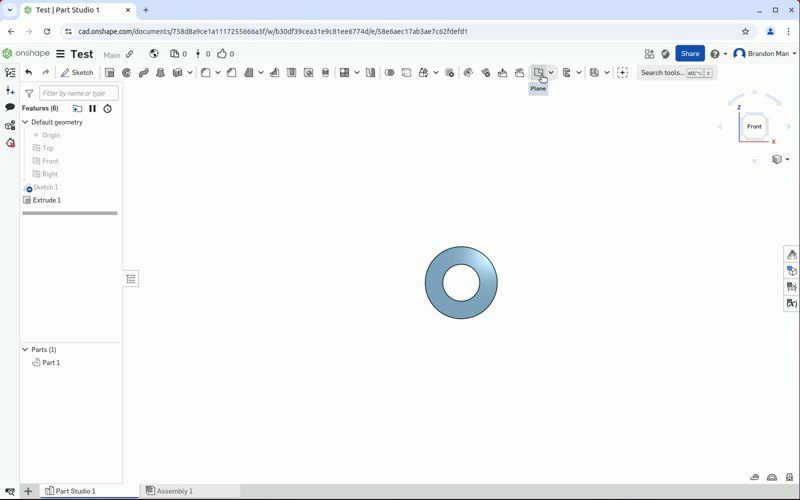
click(541, 75)
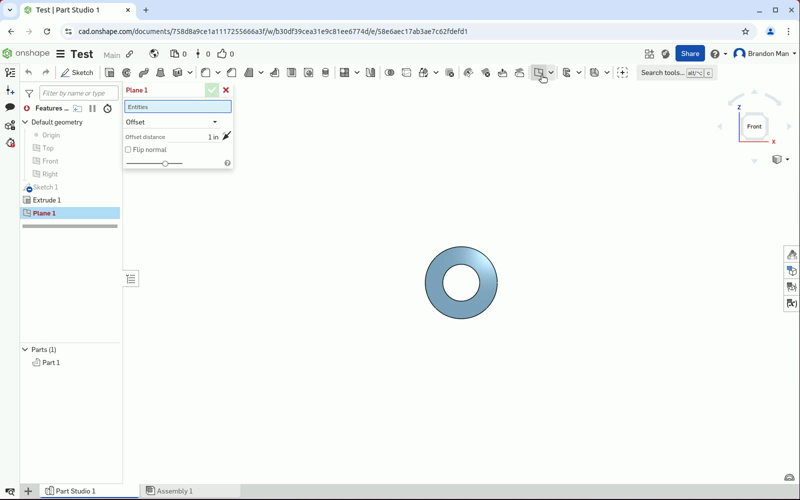
mouse_move(73, 163)
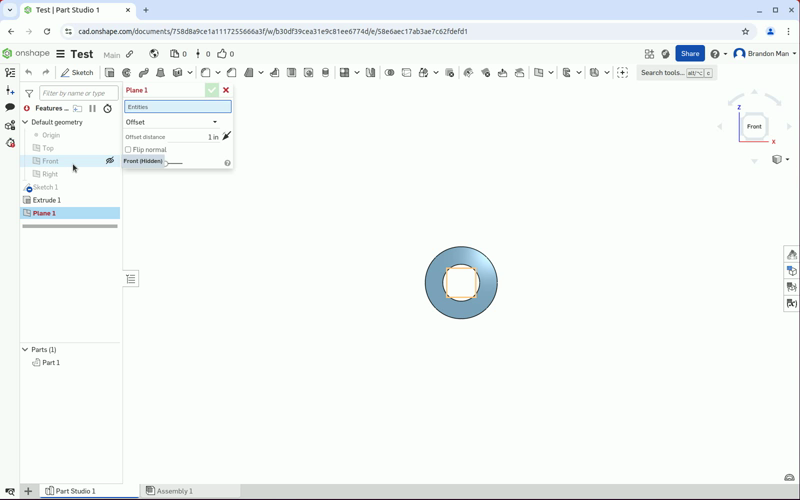
click(73, 163)
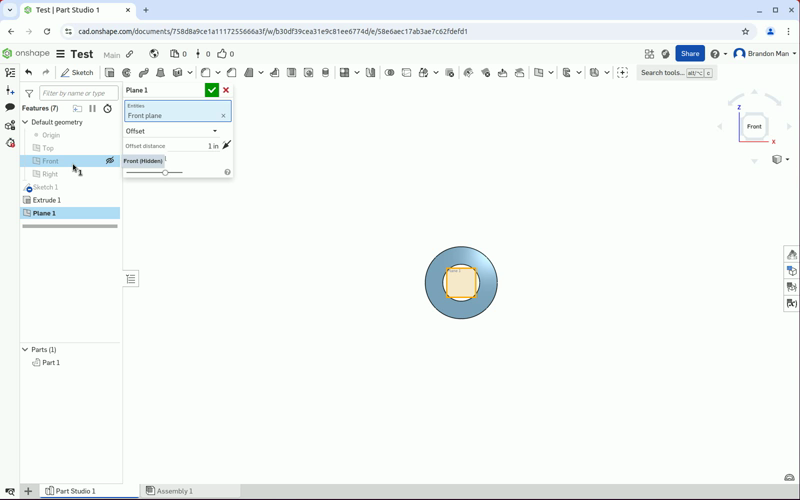
key(tab, 2)
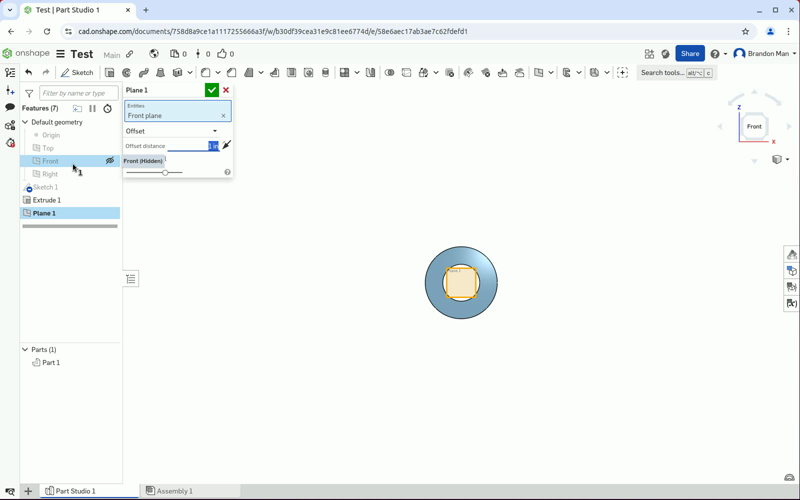
text(3.143)
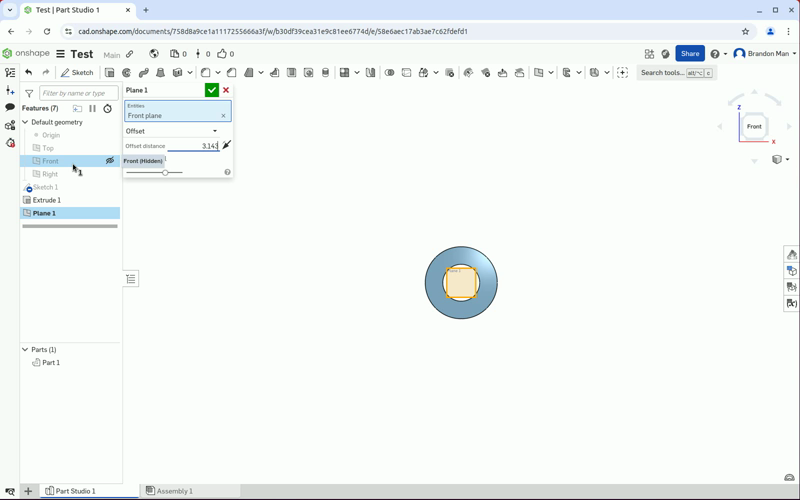
key(enter, 2)
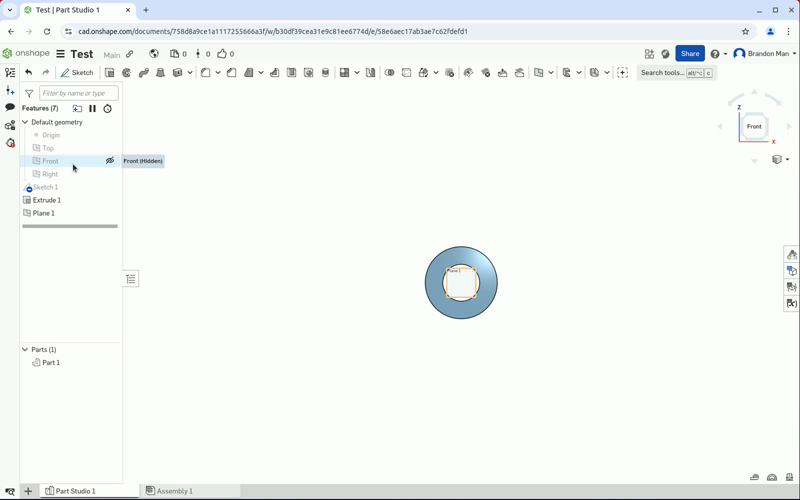
key(shift+s)
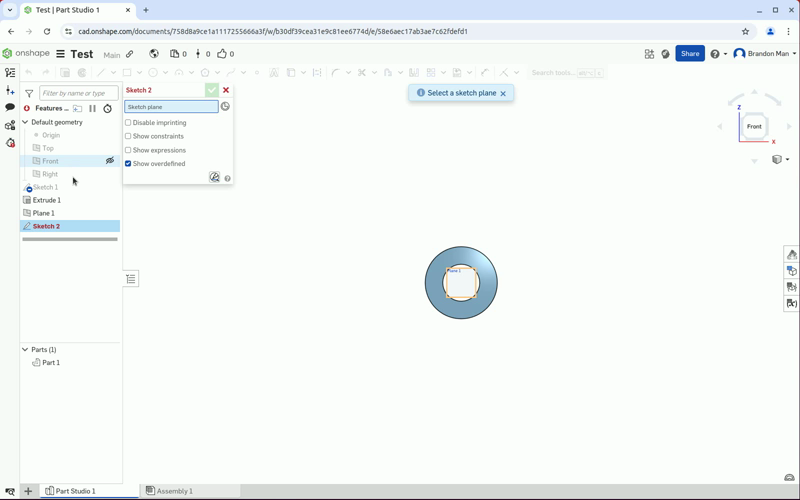
mouse_move(73, 215)
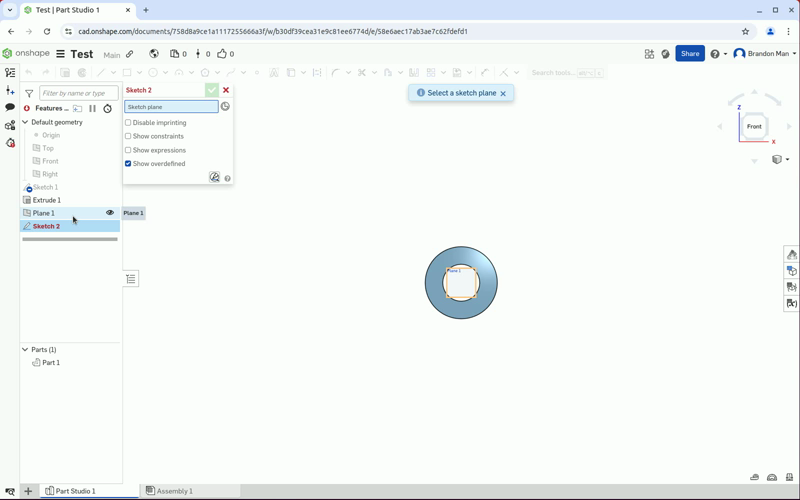
click(73, 215)
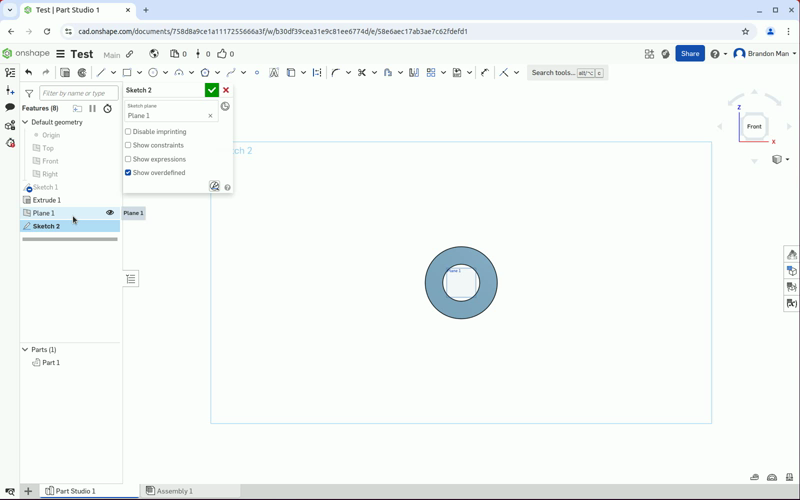
mouse_move(73, 352)
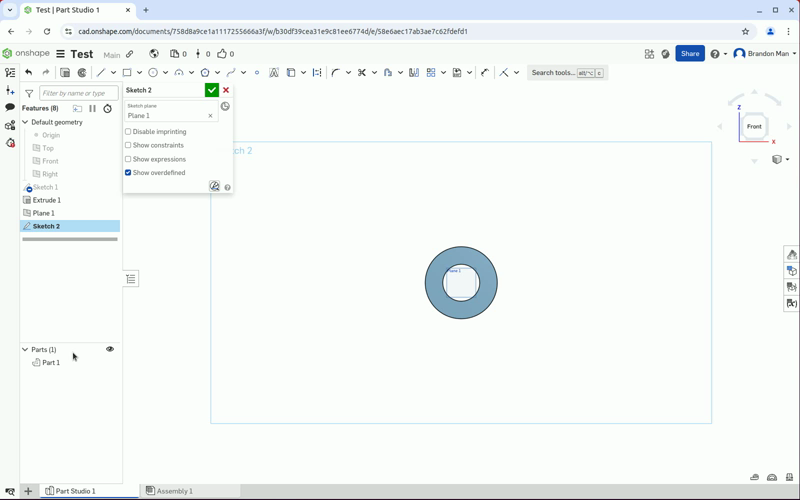
key(y)
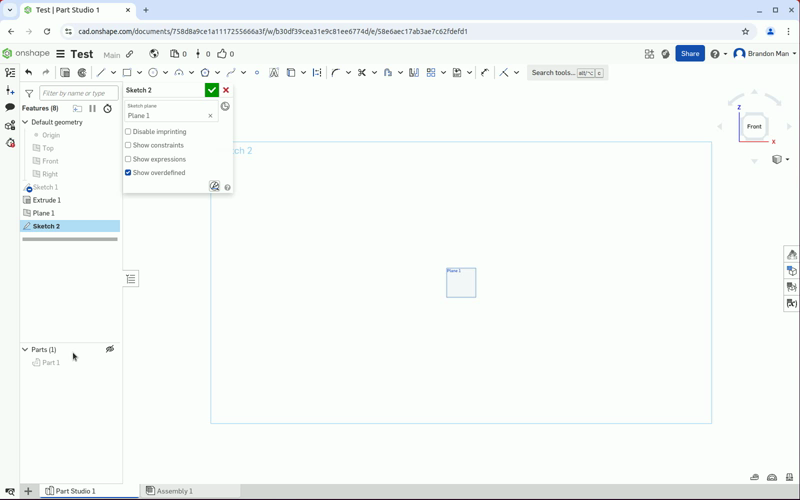
key(c)
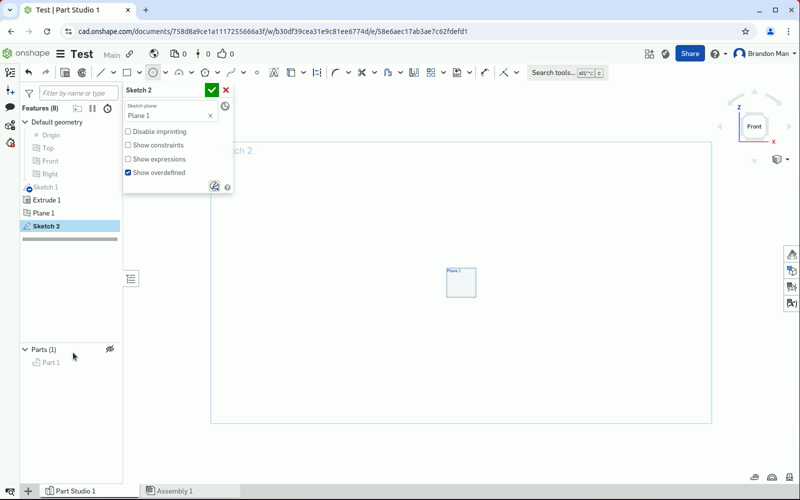
key_down(shift)
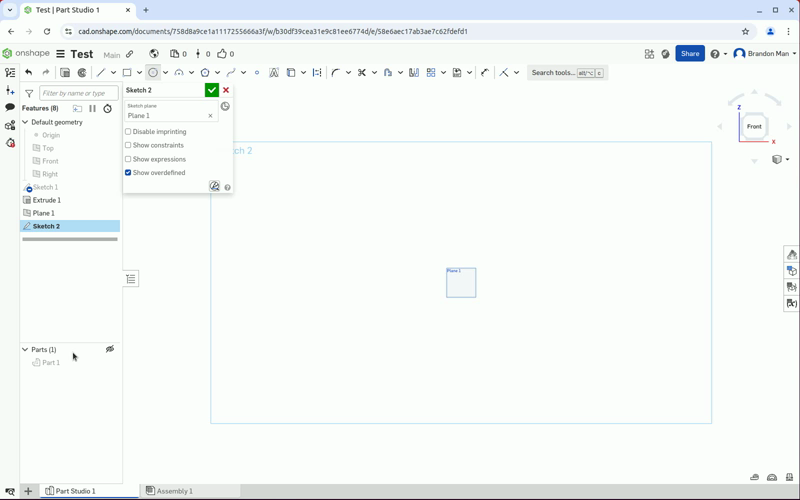
mouse_move(461, 282)
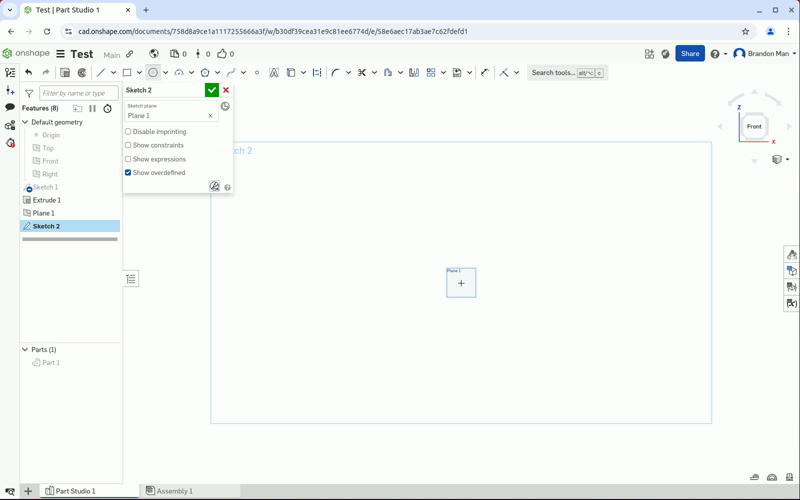
click(461, 282)
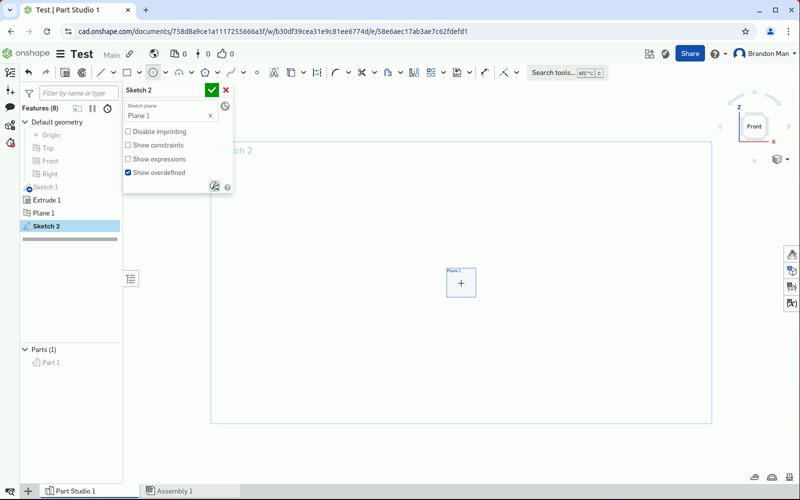
key_up(shift)
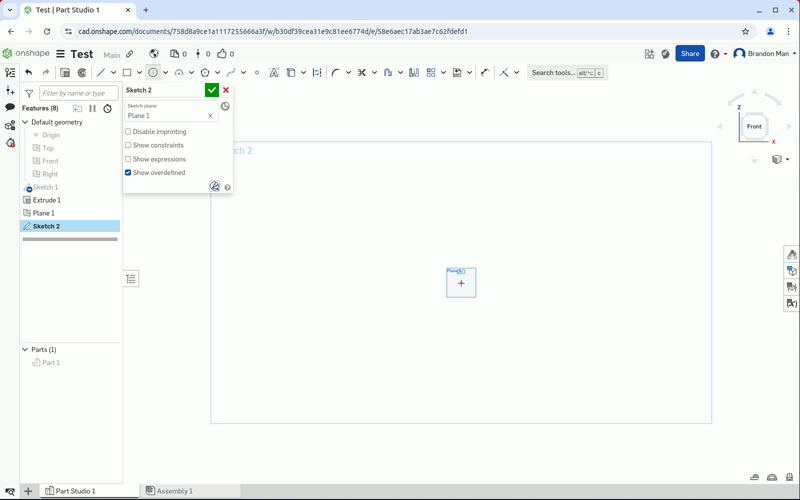
mouse_move(494, 282)
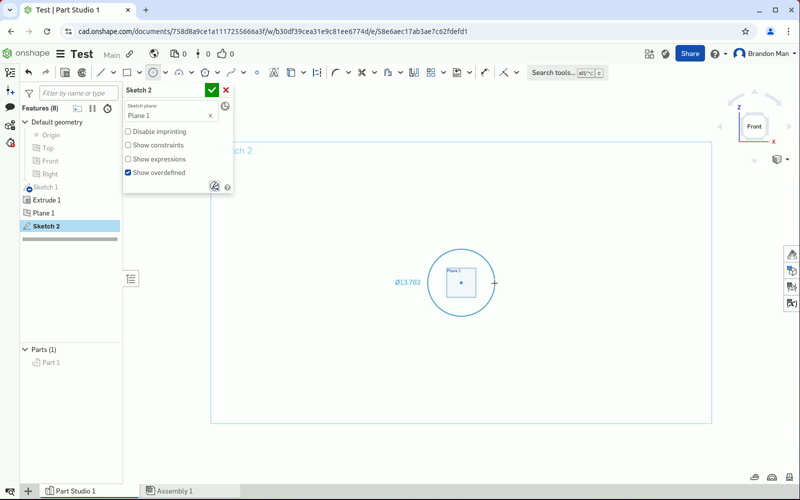
click(494, 282)
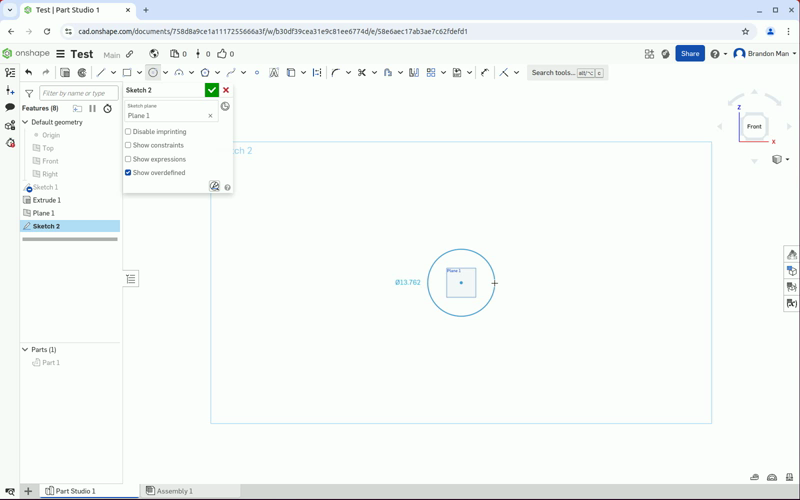
key(esc)
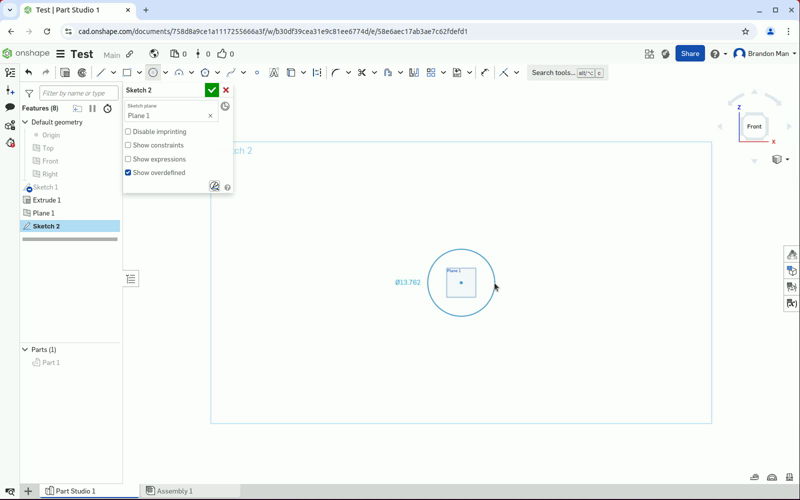
key(c)
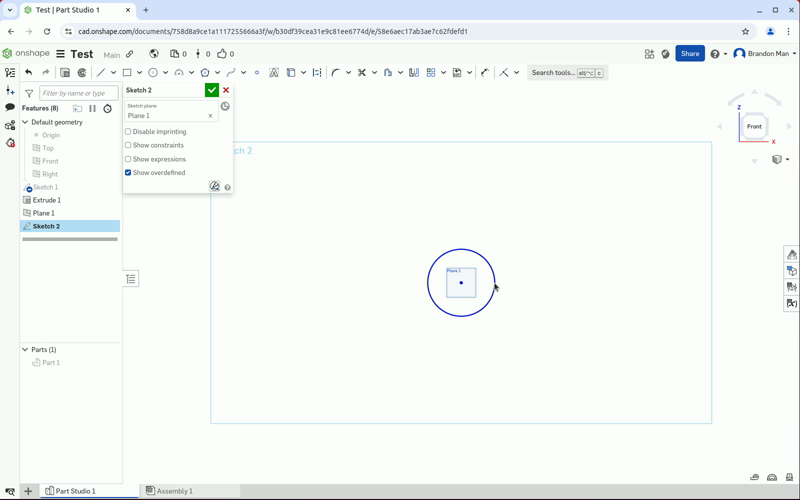
key_down(shift)
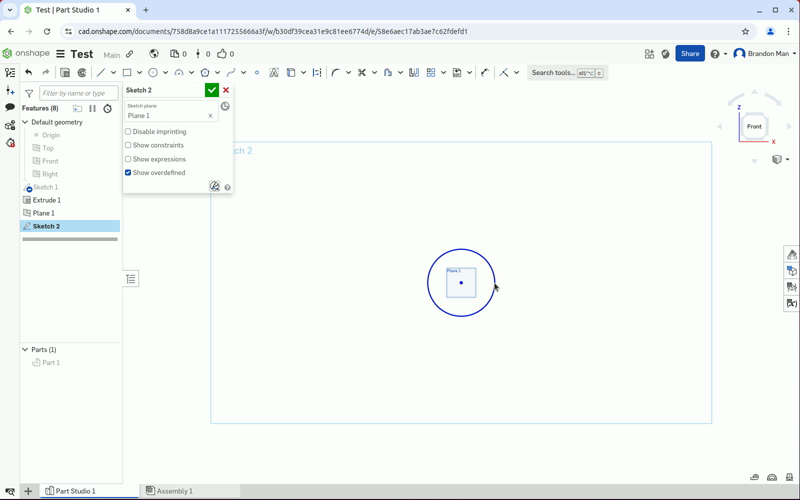
mouse_move(461, 282)
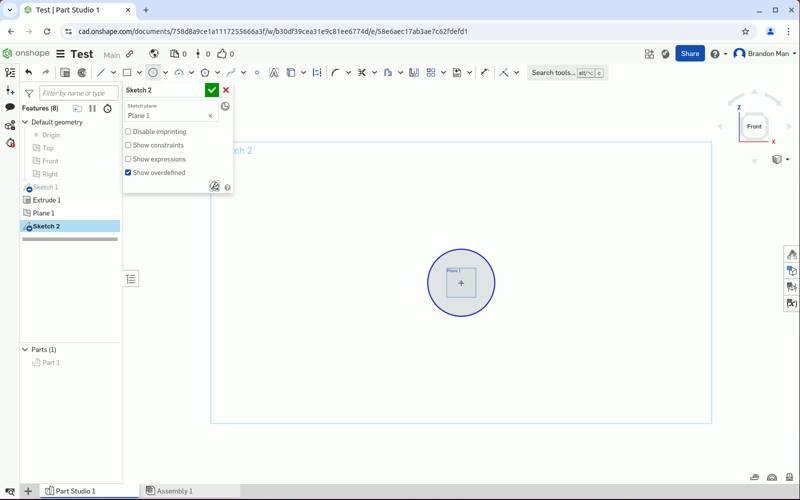
click(461, 282)
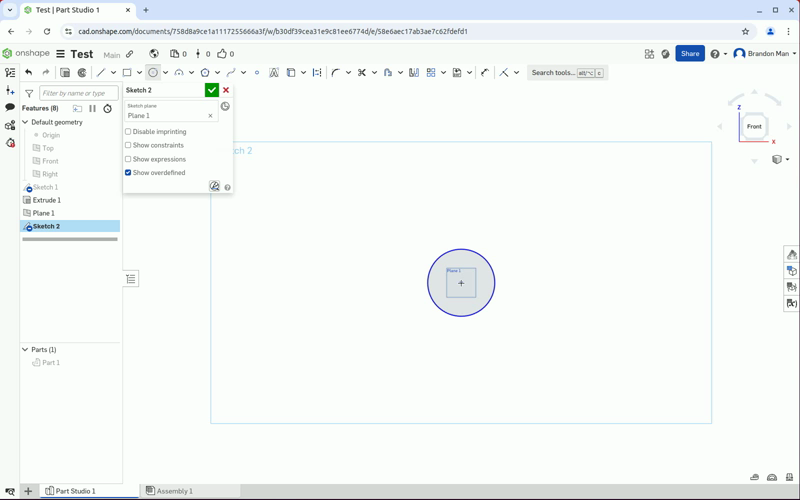
key_up(shift)
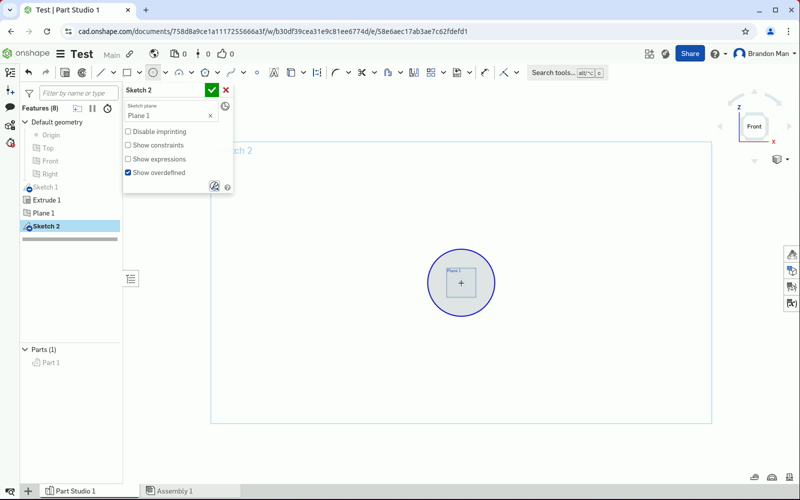
mouse_move(480, 282)
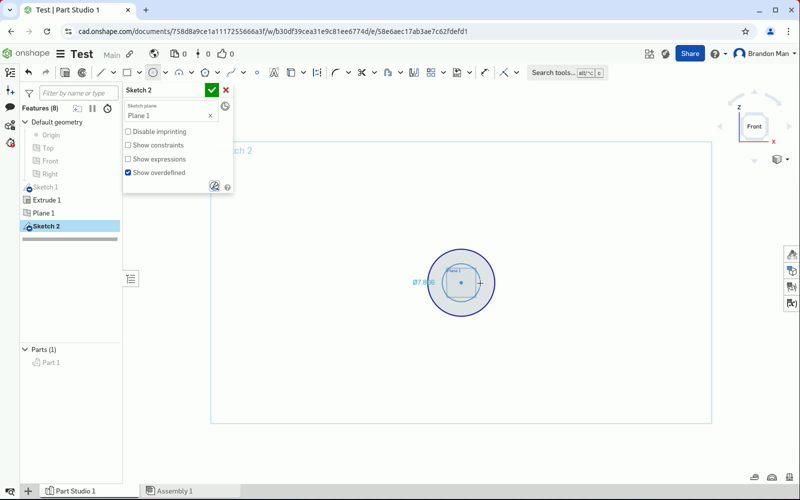
click(480, 282)
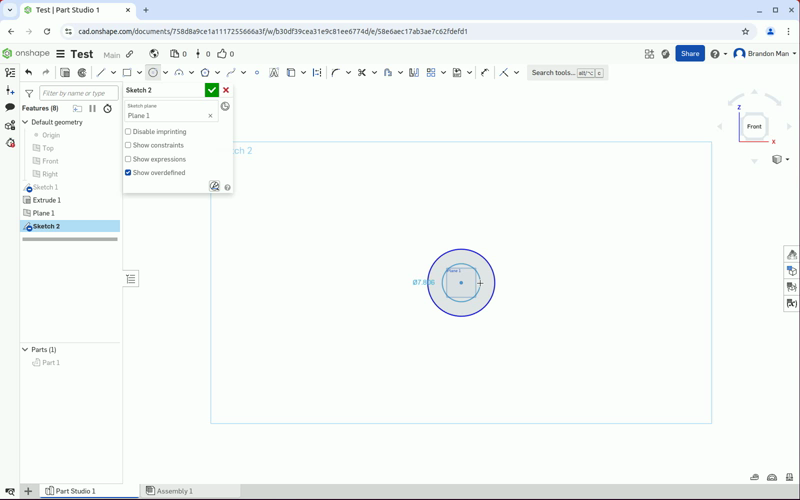
key(esc)
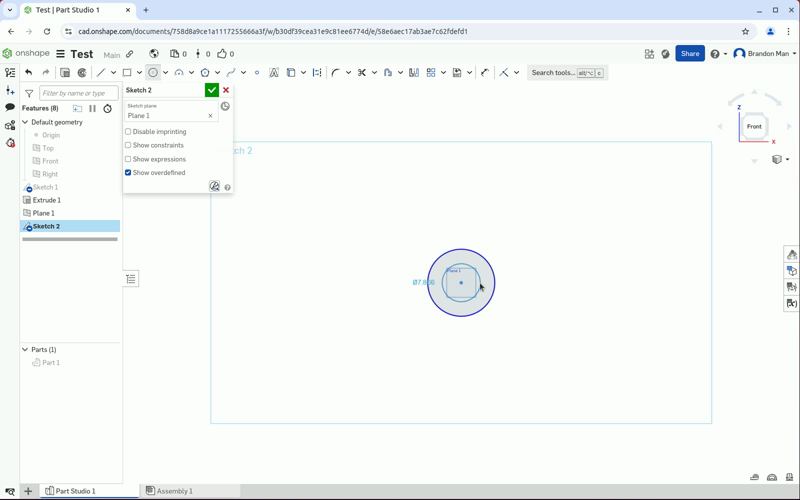
mouse_move(488, 298)
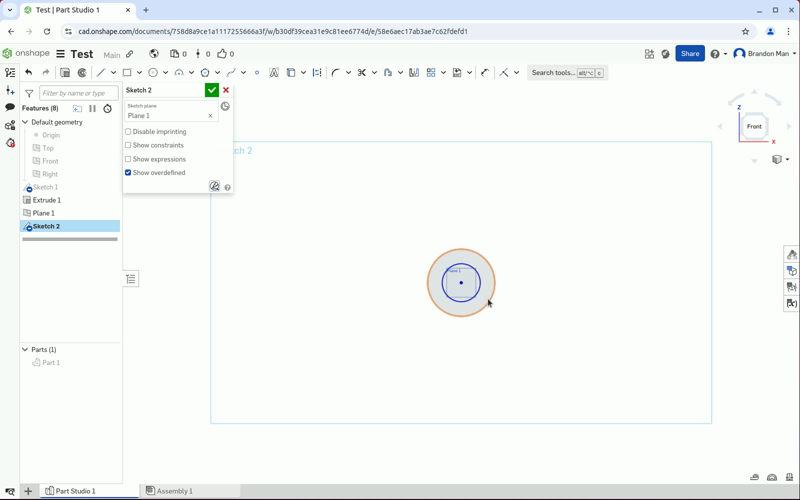
click(488, 298)
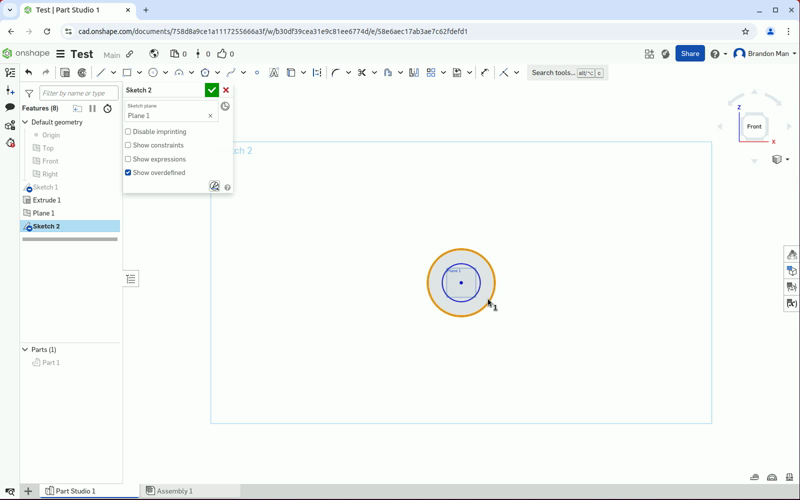
mouse_move(73, 352)
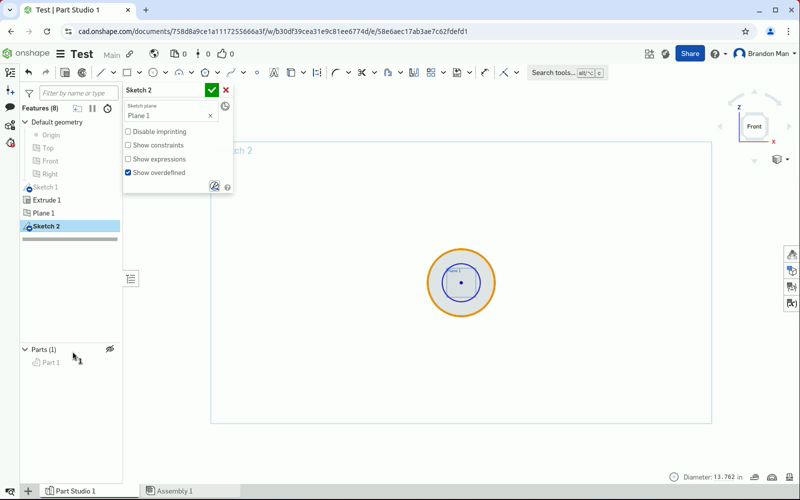
key(shift+y)
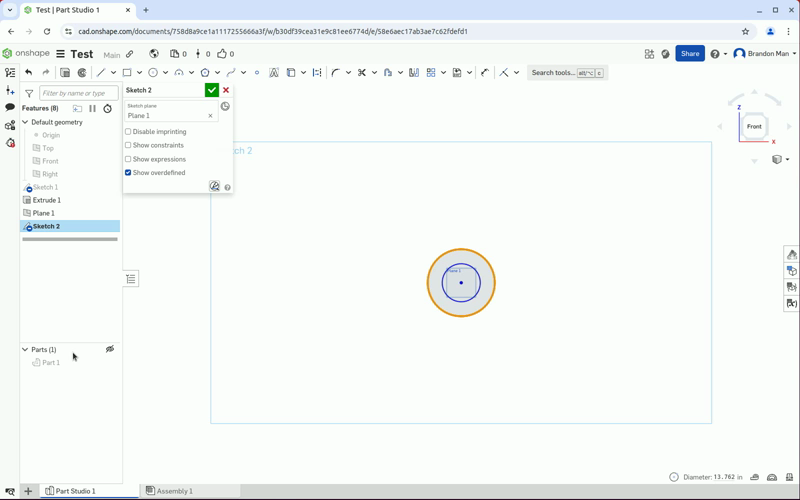
key(shift+e)
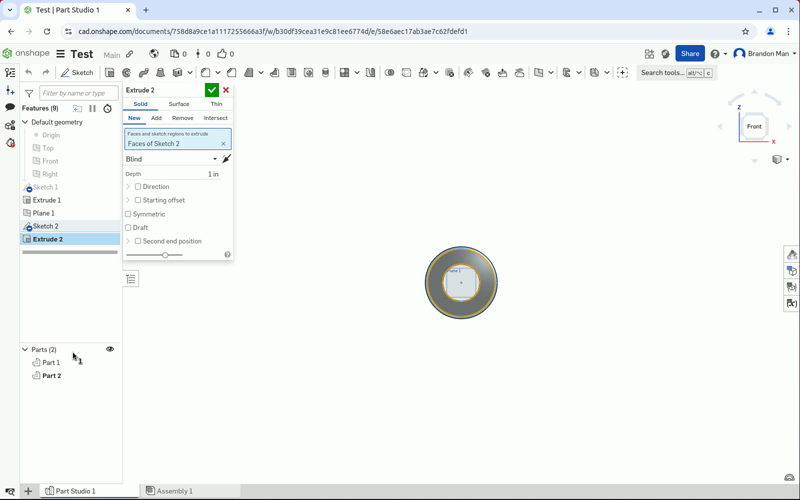
mouse_move(143, 106)
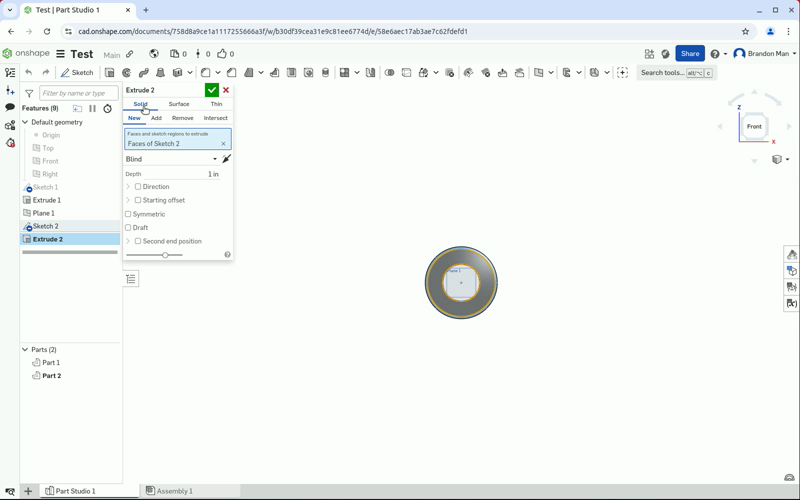
click(143, 106)
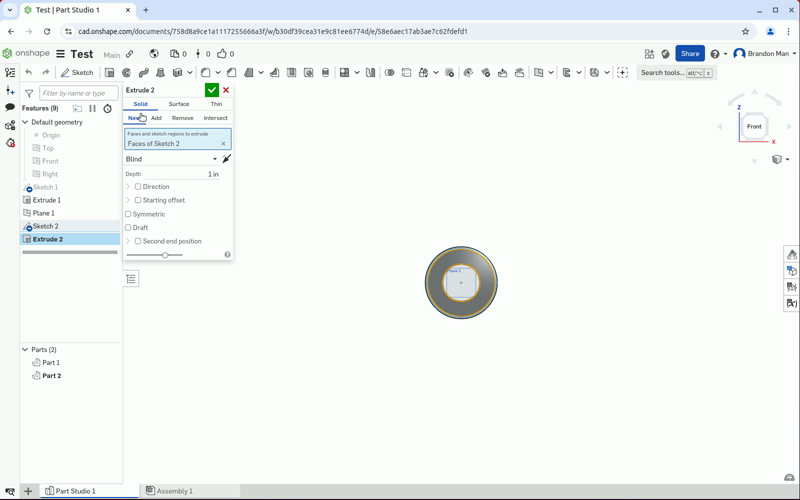
mouse_move(137, 120)
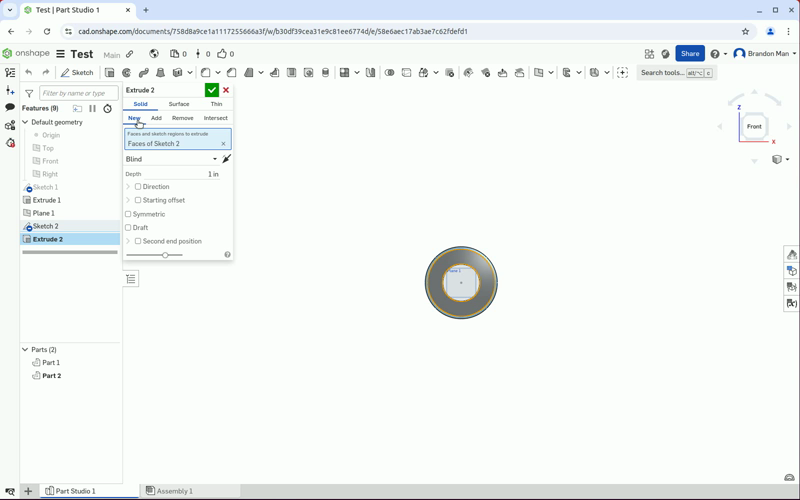
click(137, 120)
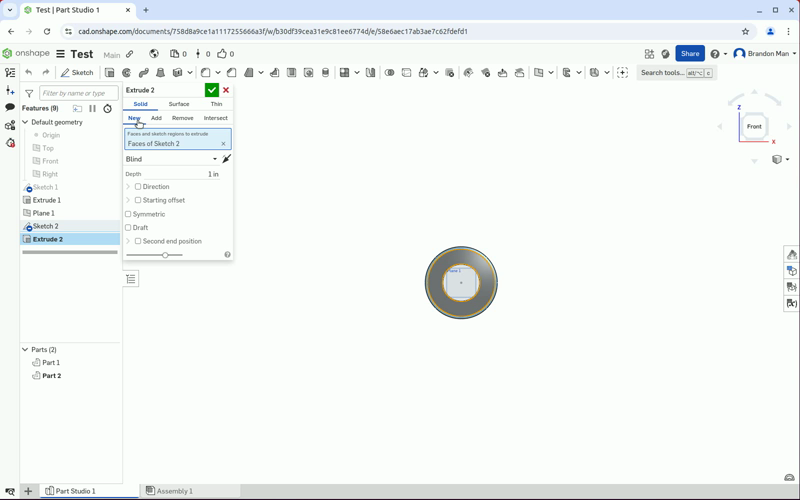
key(tab, 4)
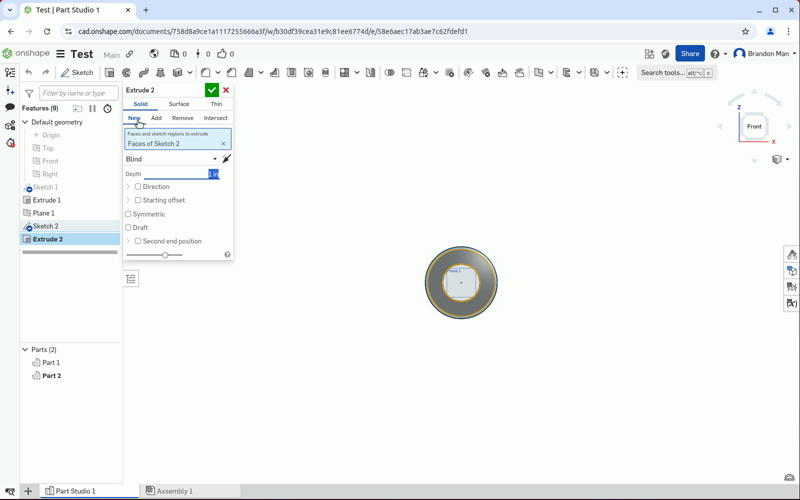
text(0.963)
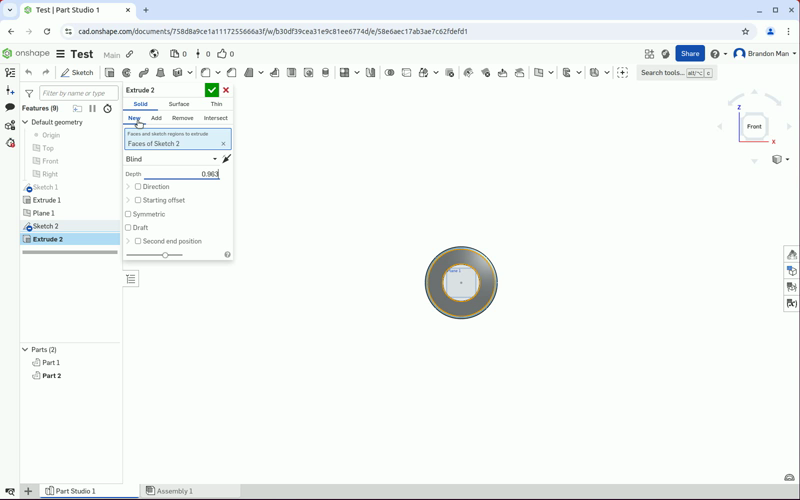
key(enter)
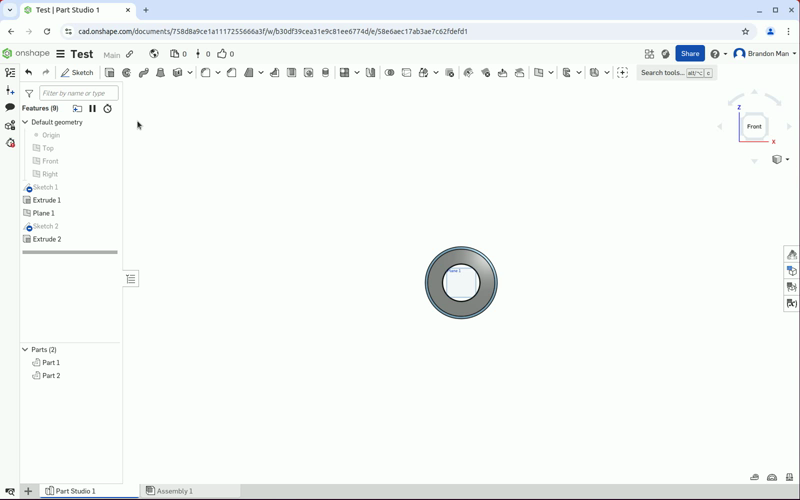
key(shift+h)
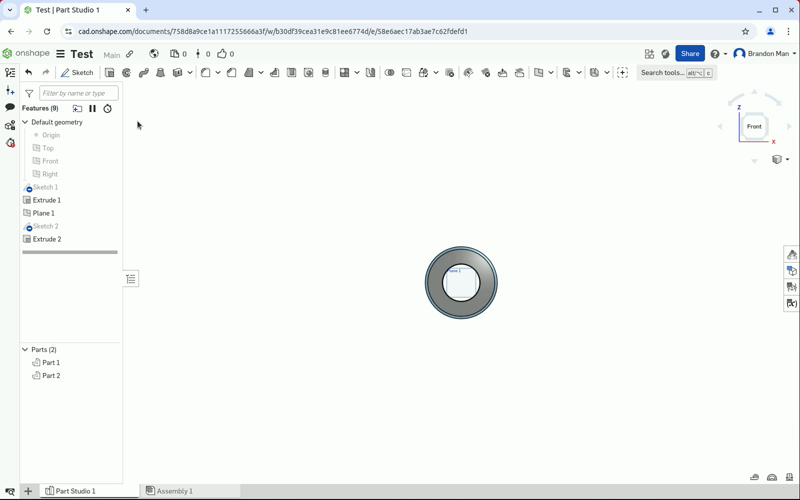
key(shift+h)
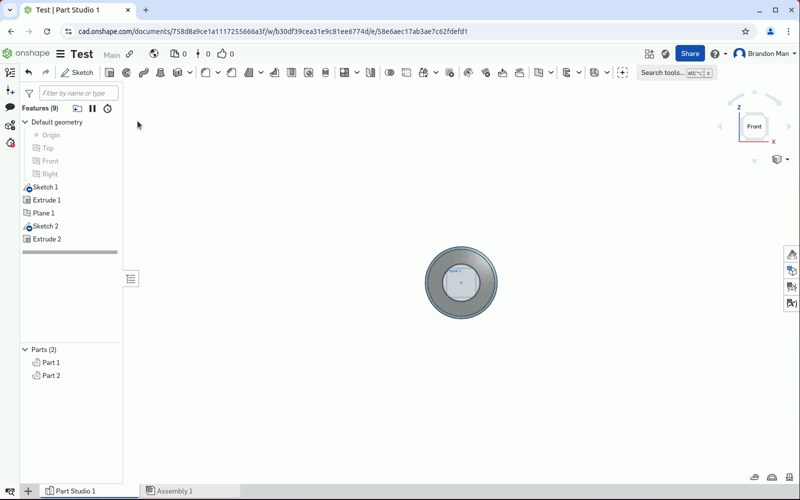
key(shift+7)
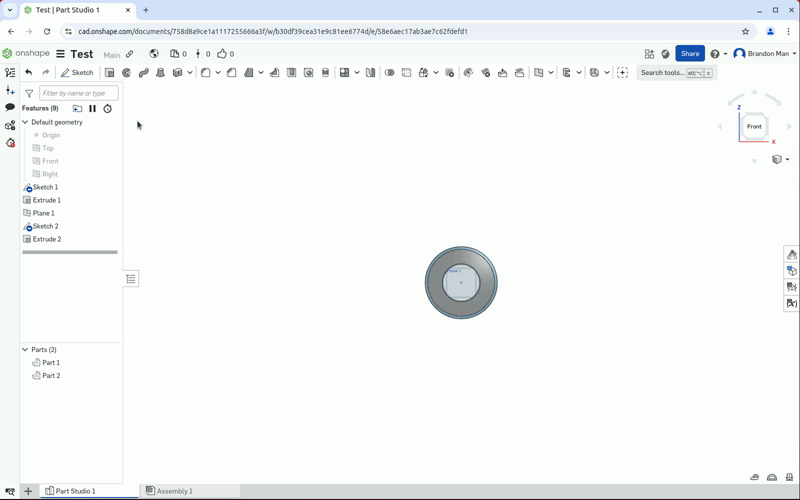
key(left, 2)
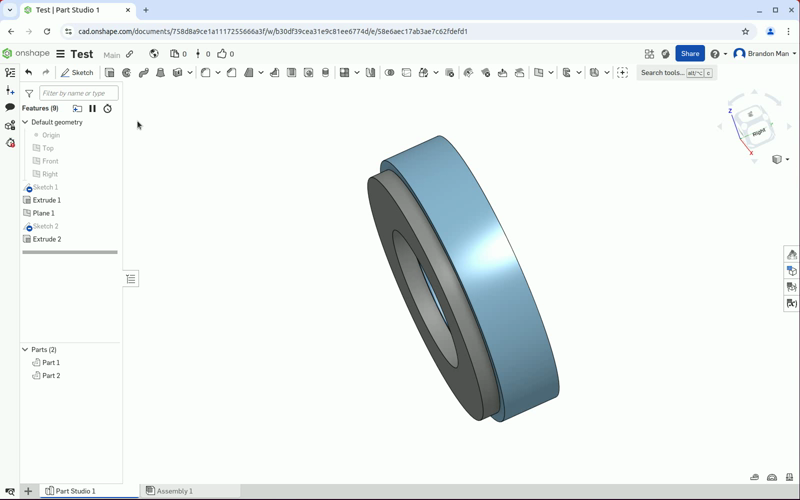
key(down, 2)
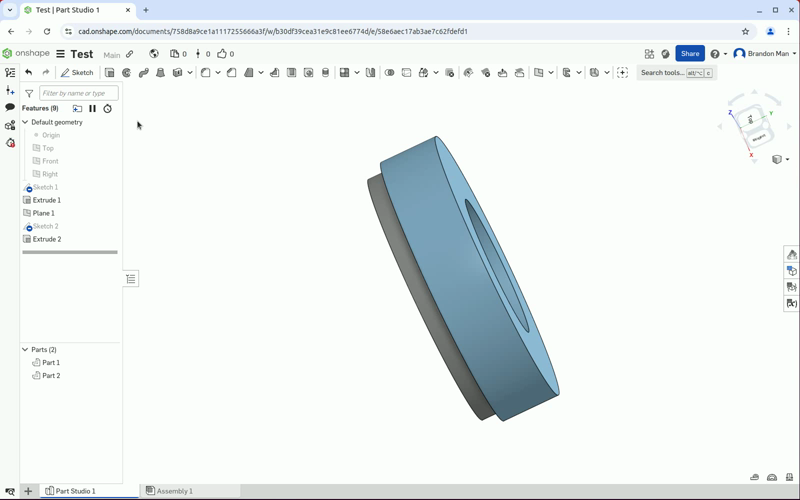
key(up, 2)
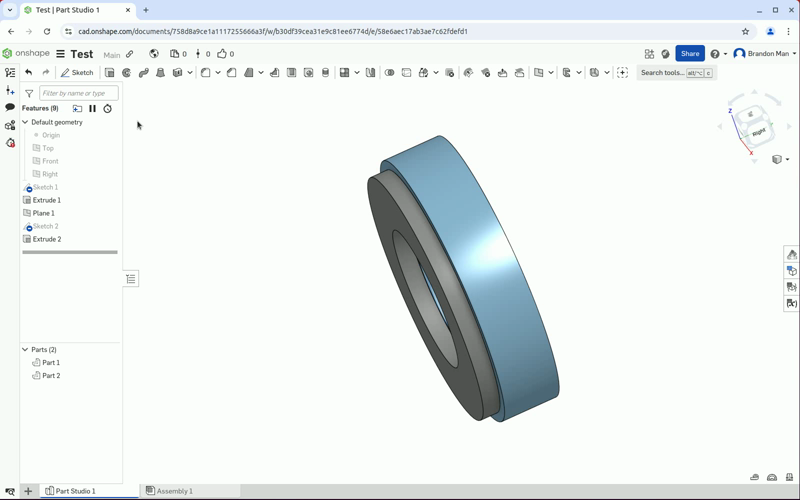
key(right, 2)
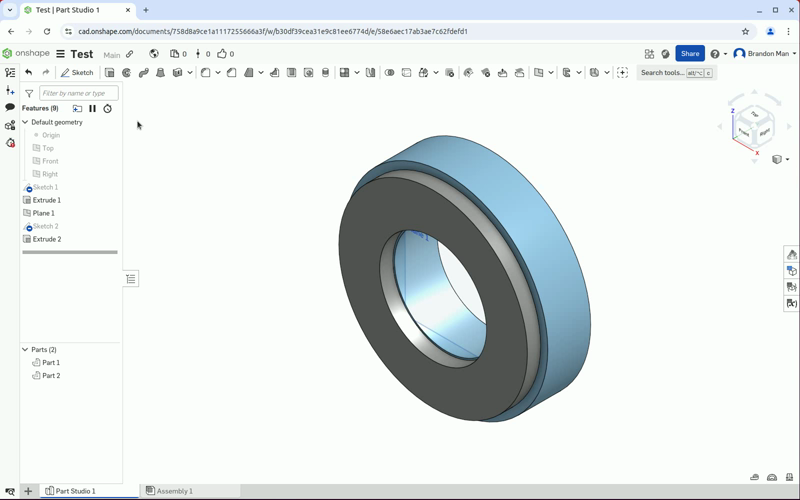
mouse_move(73, 189)
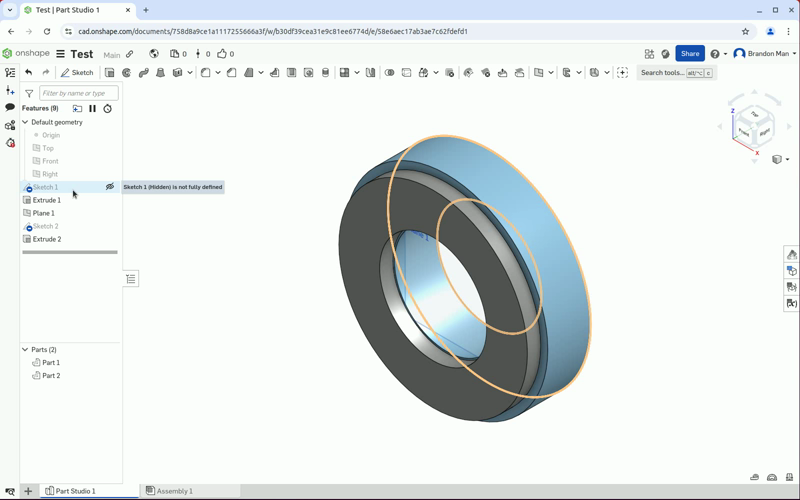
click(73, 189)